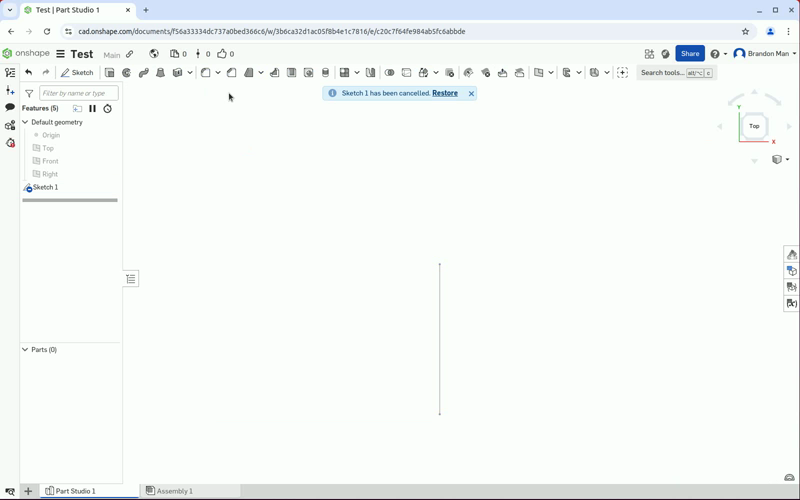
key(shift+h)
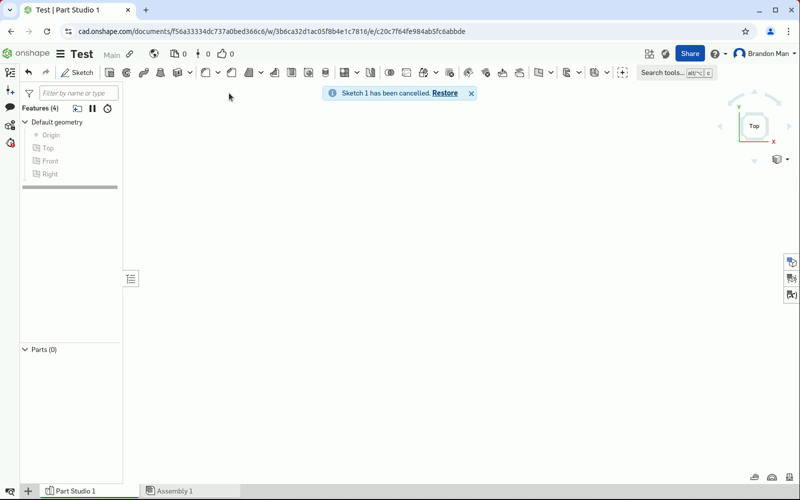
mouse_move(73, 352)
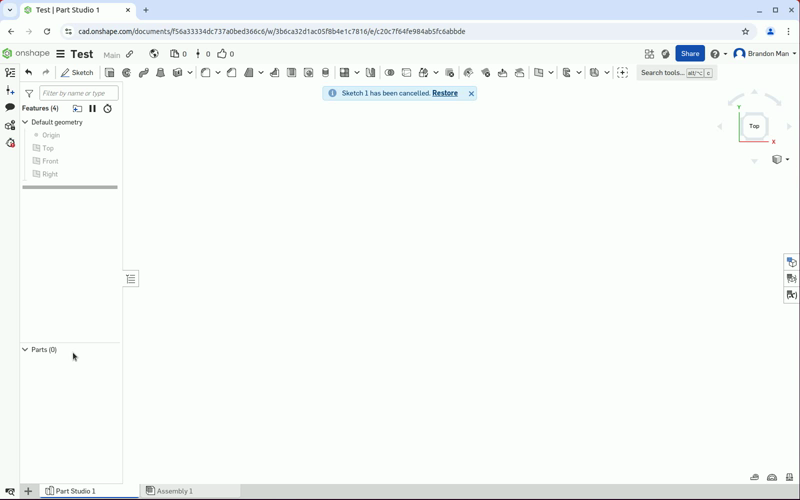
key(y)
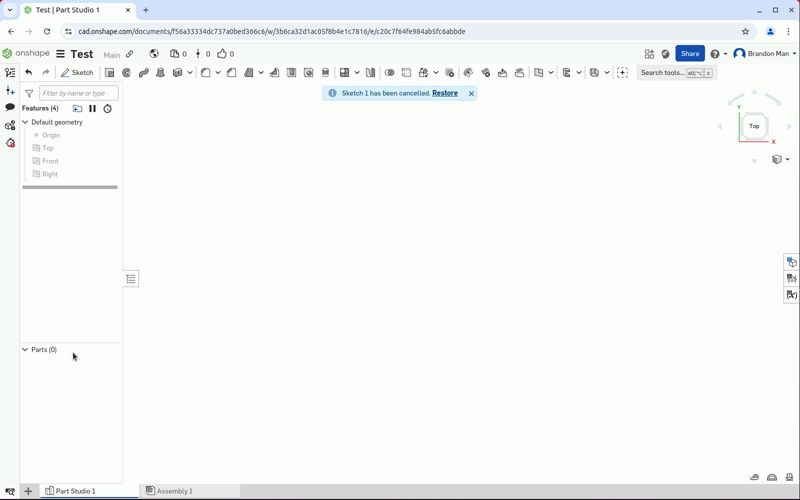
key(shift+p)
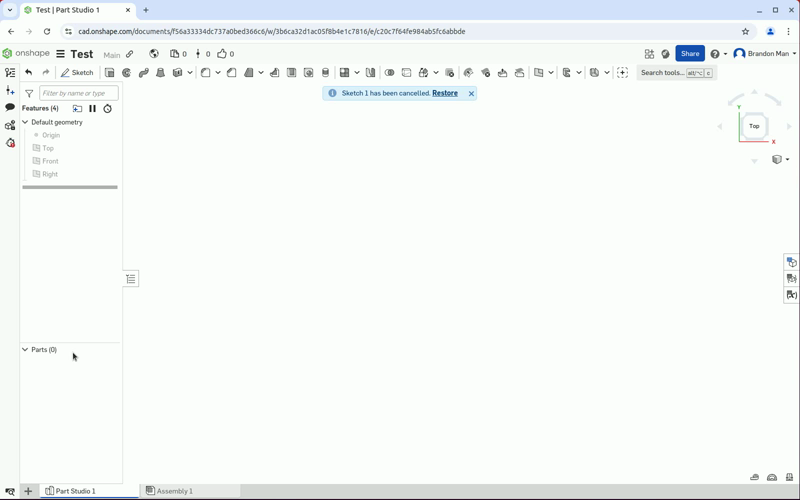
key(space)
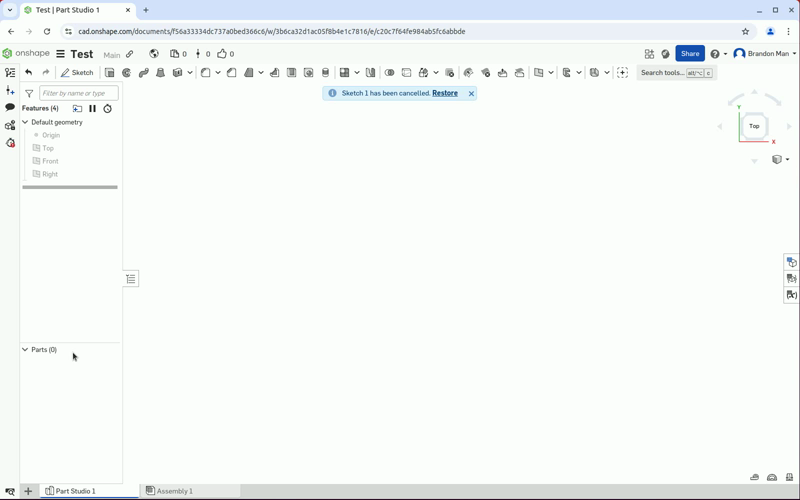
key_down(shift)
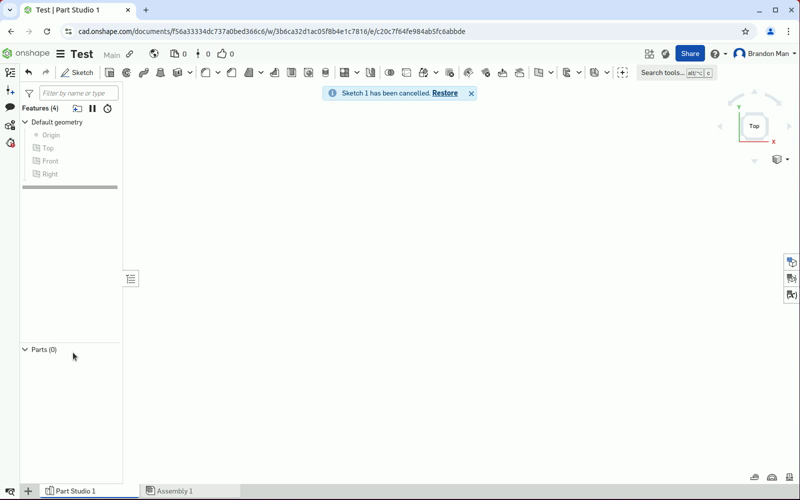
key(up)
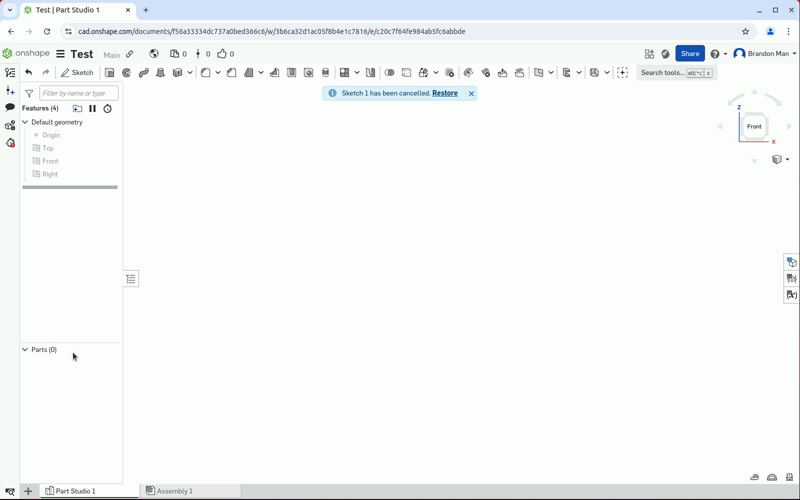
key_up(shift)
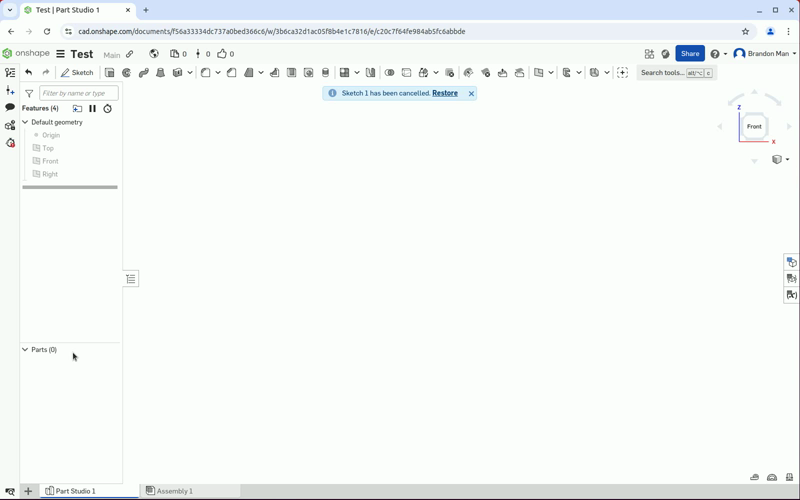
mouse_move(73, 352)
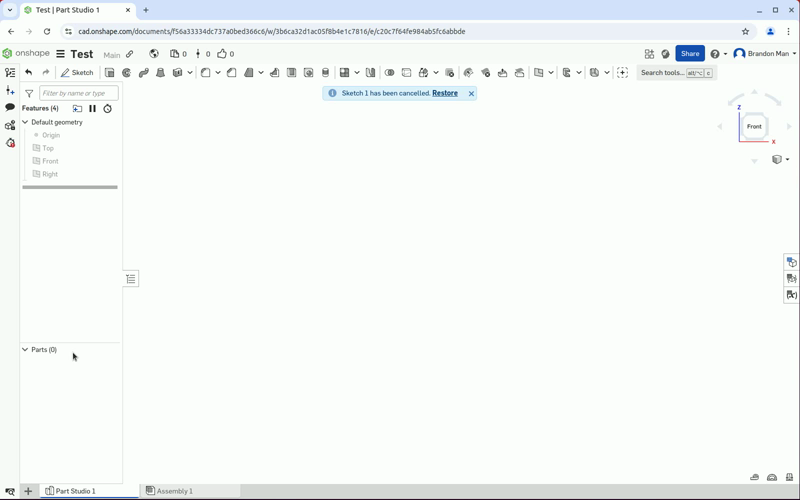
key(shift+y)
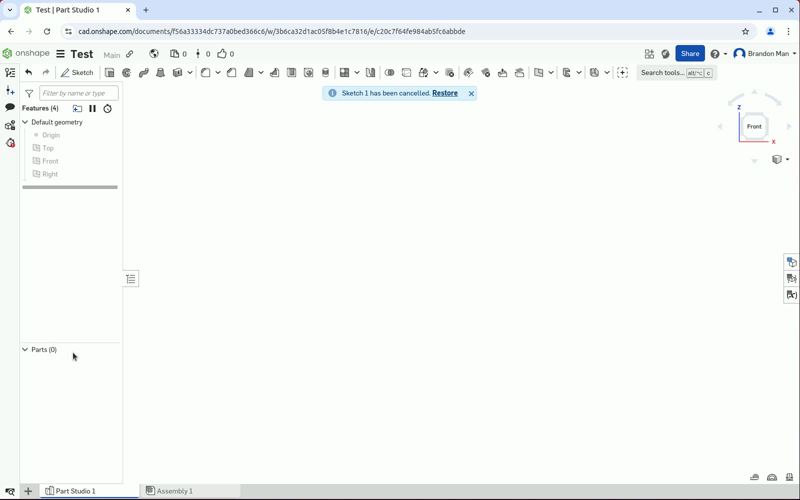
key(shift+s)
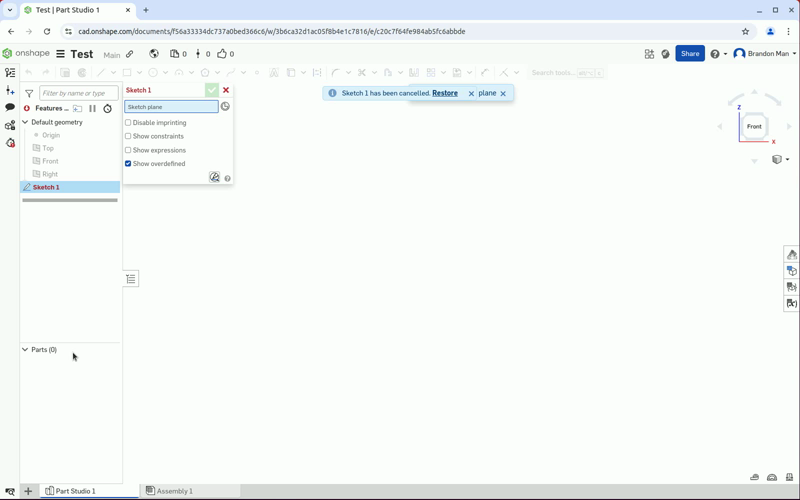
mouse_move(73, 163)
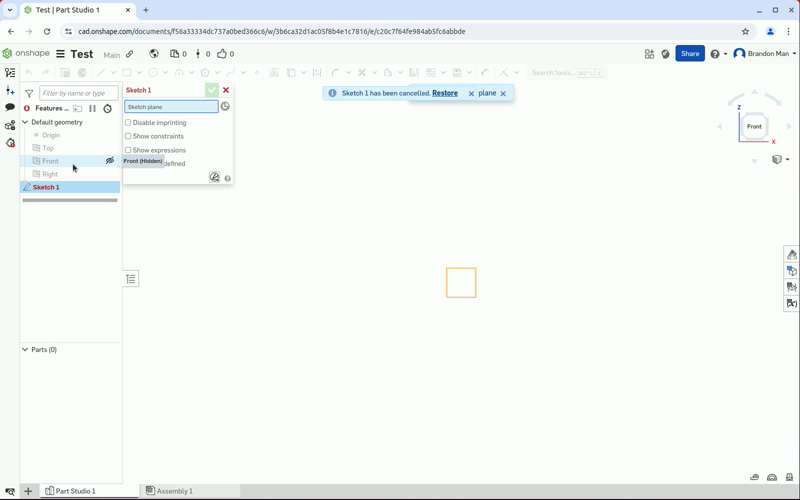
click(73, 163)
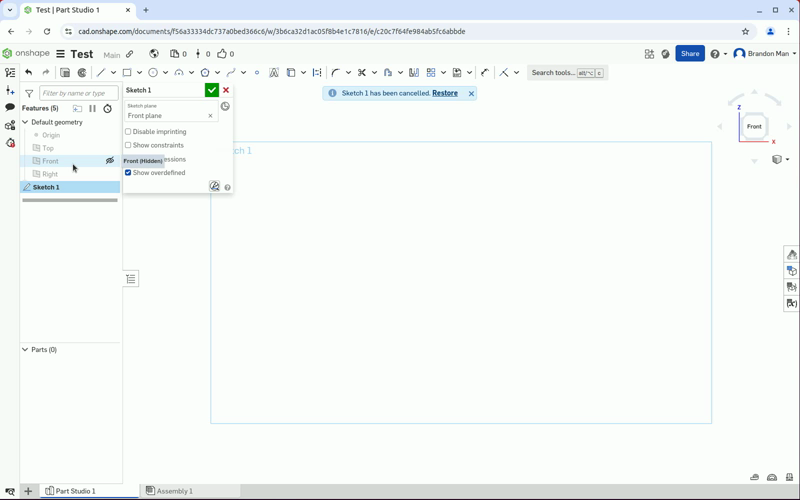
mouse_move(73, 352)
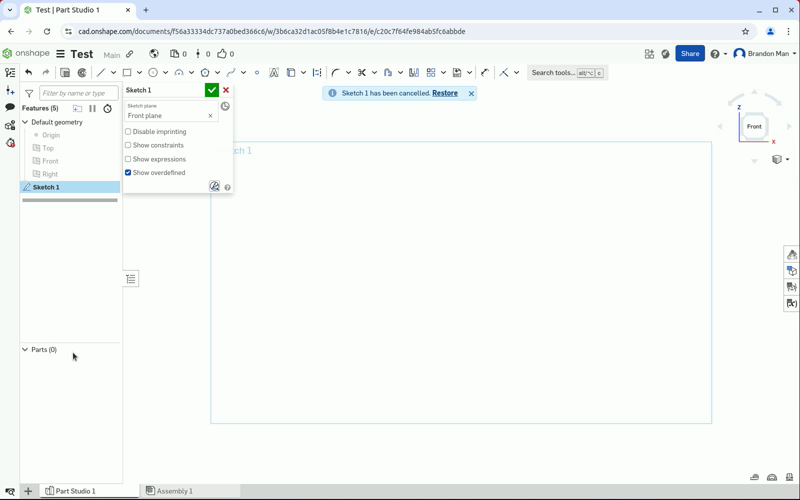
key(y)
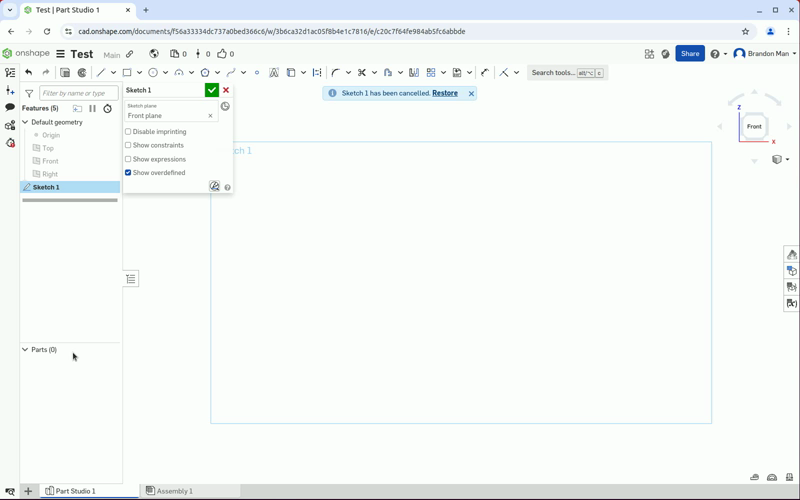
key(l)
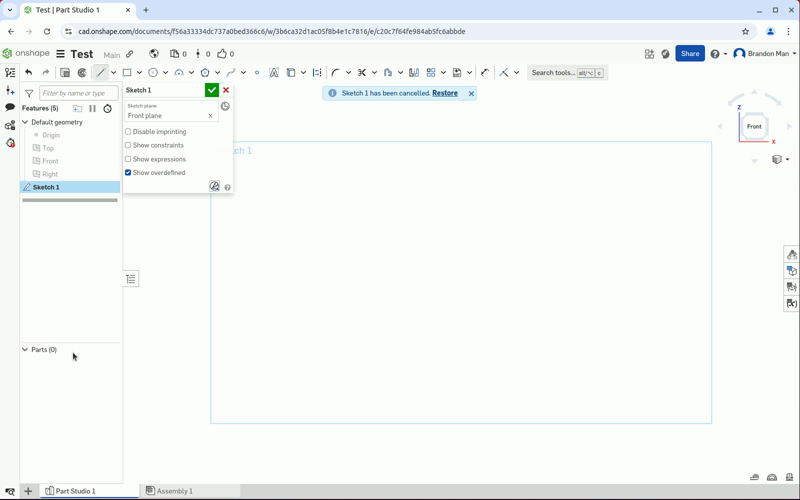
key_down(shift)
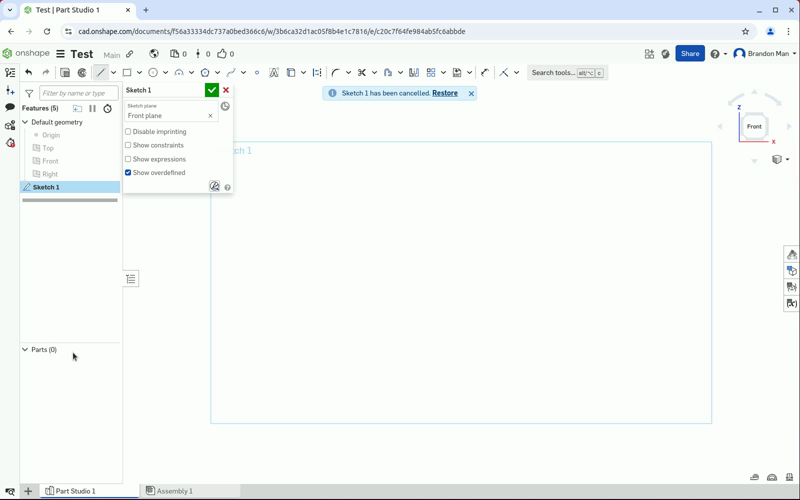
mouse_move(359, 261)
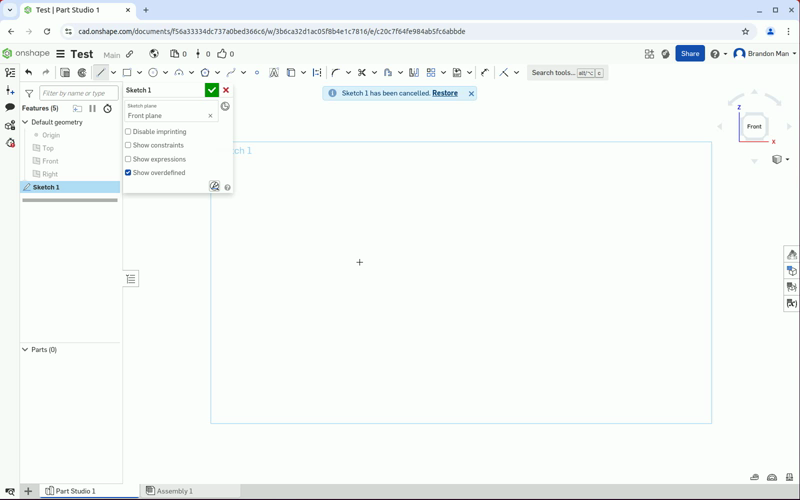
click(359, 261)
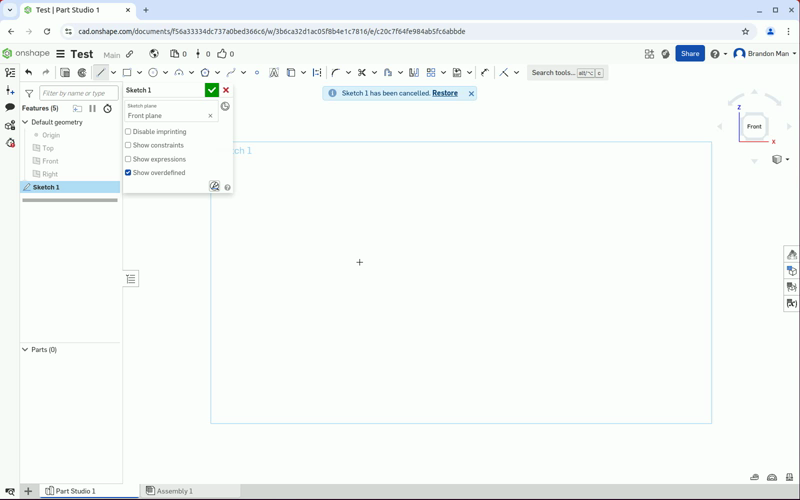
key_up(shift)
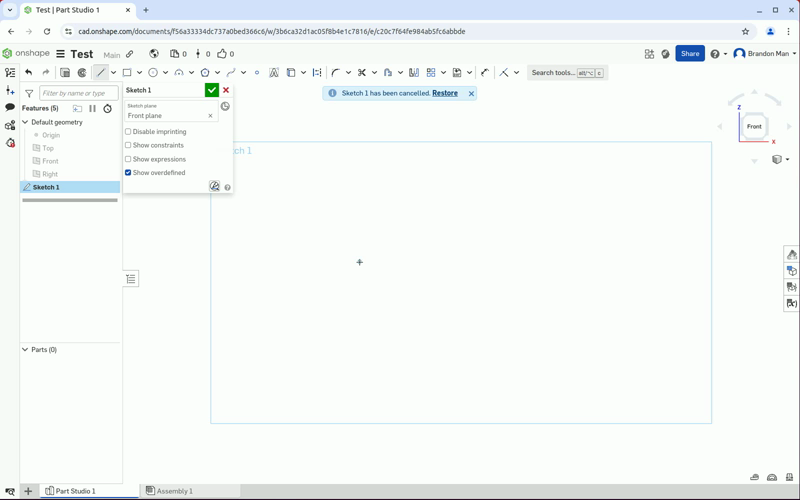
key_down(shift)
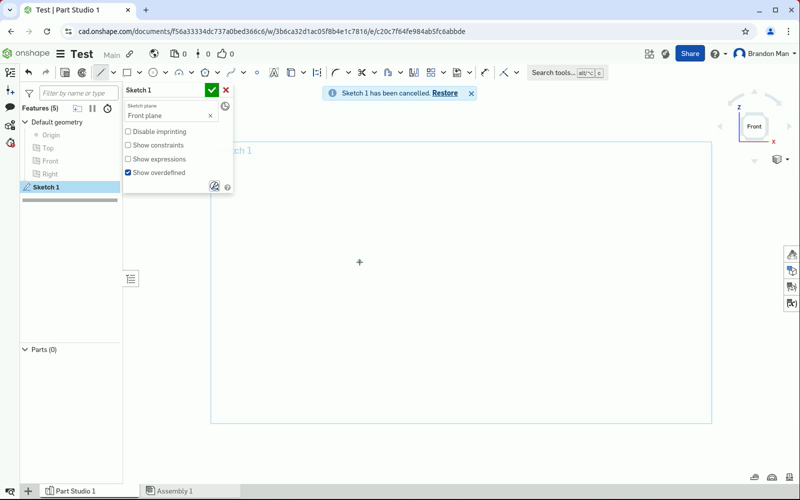
mouse_move(460, 390)
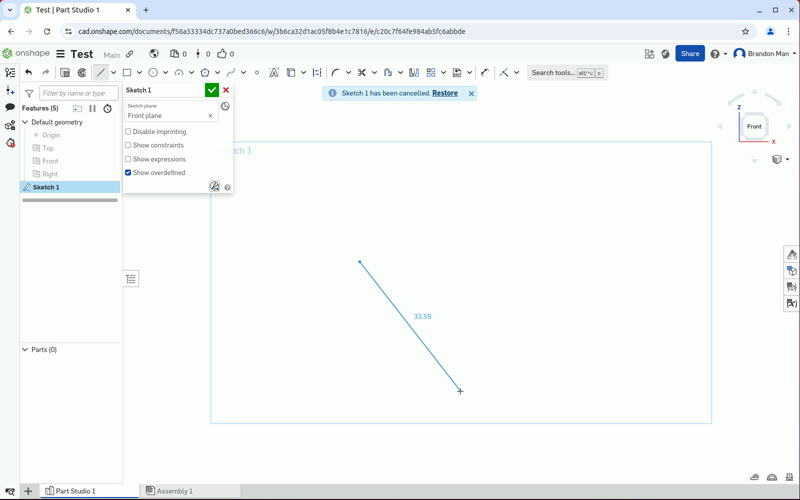
click(460, 390)
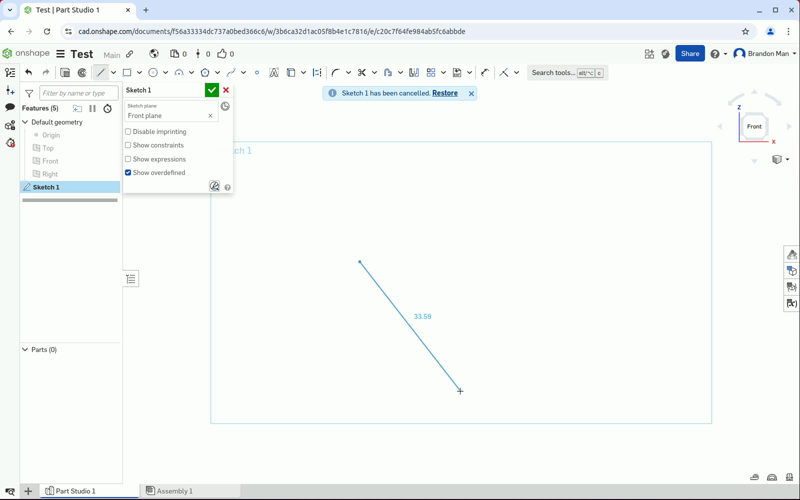
key_up(shift)
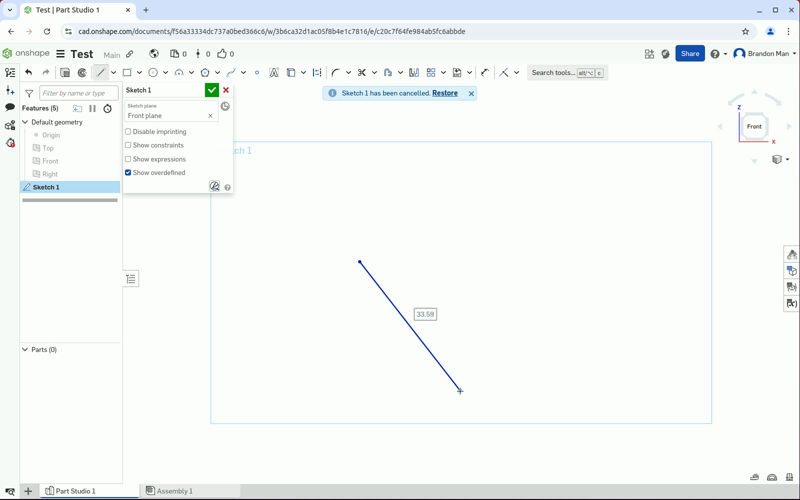
key_down(shift)
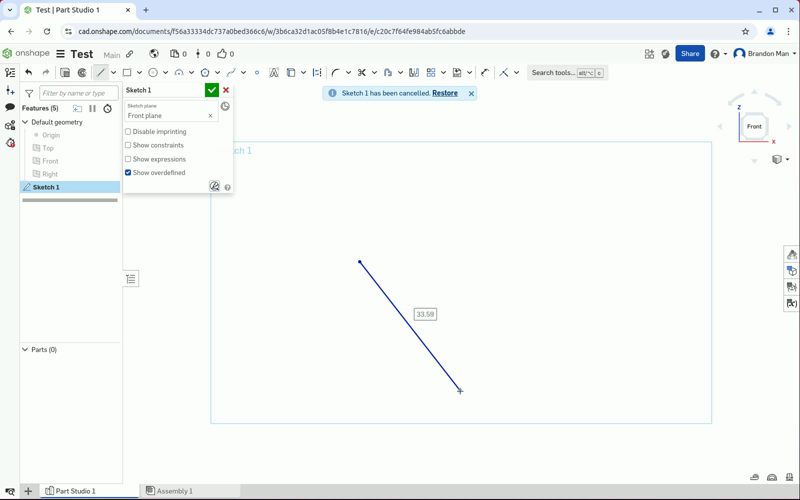
mouse_move(460, 223)
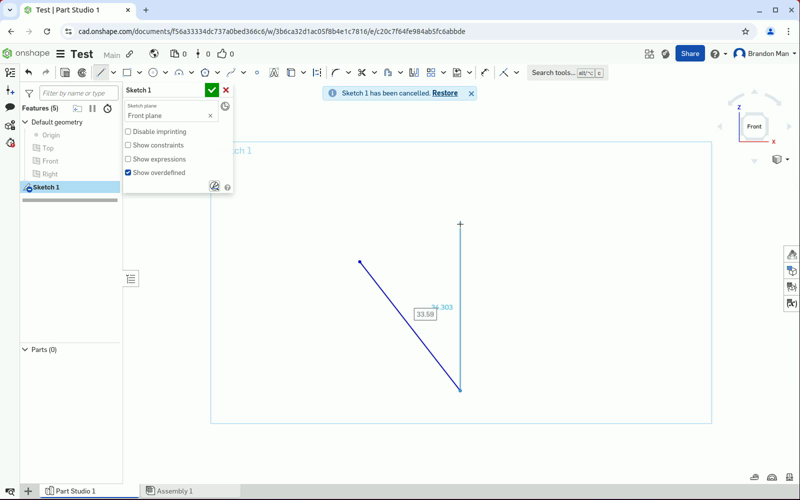
click(460, 223)
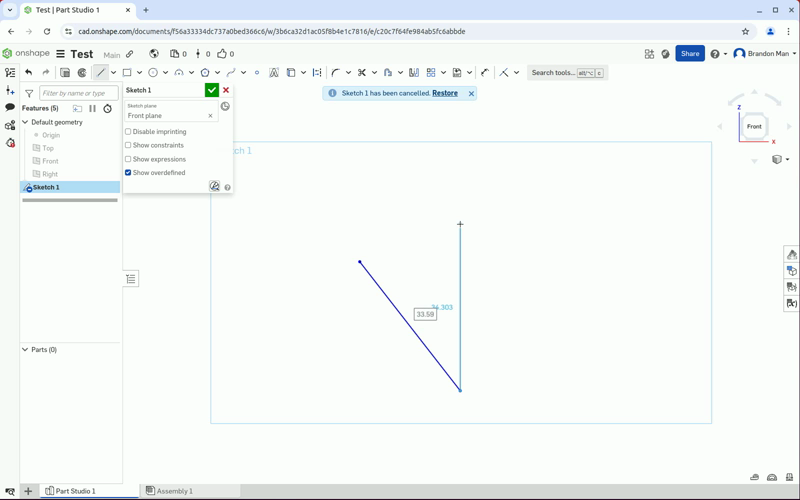
key_up(shift)
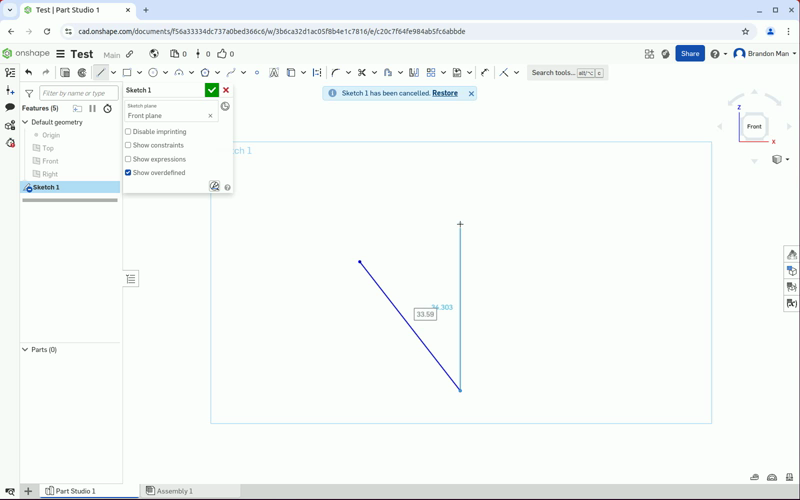
key(esc)
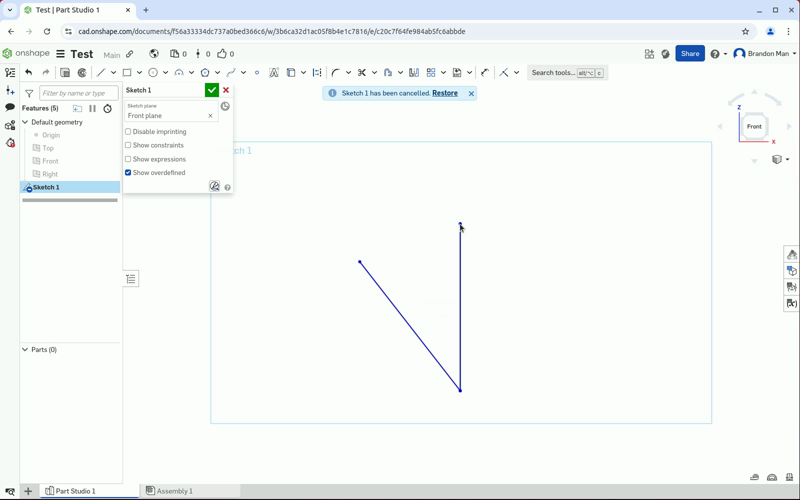
key(a)
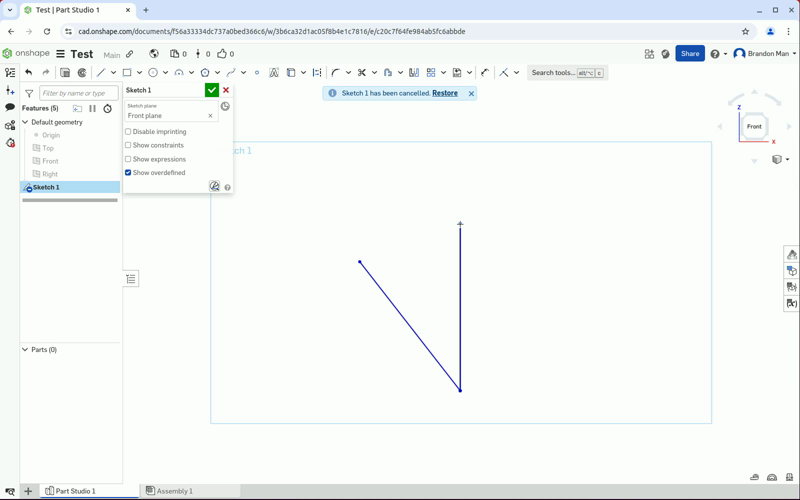
mouse_move(460, 223)
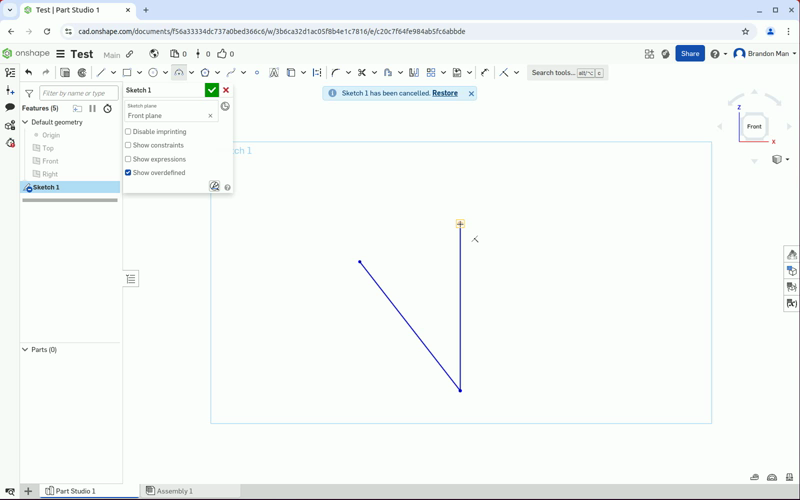
click(460, 223)
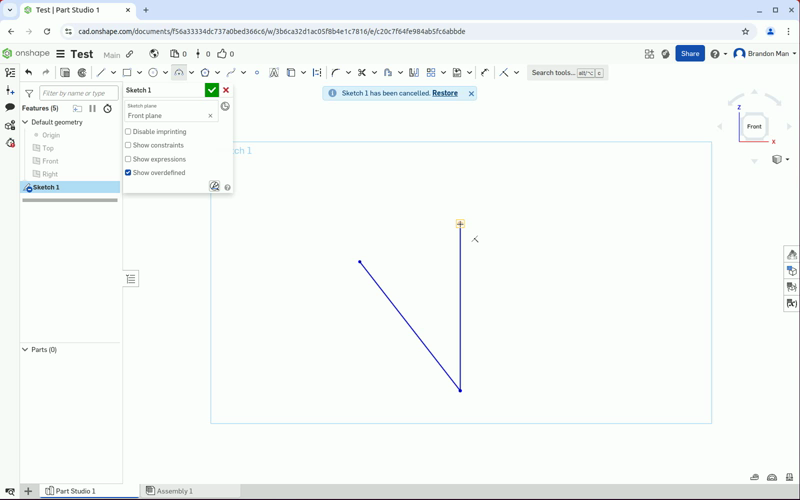
mouse_move(359, 261)
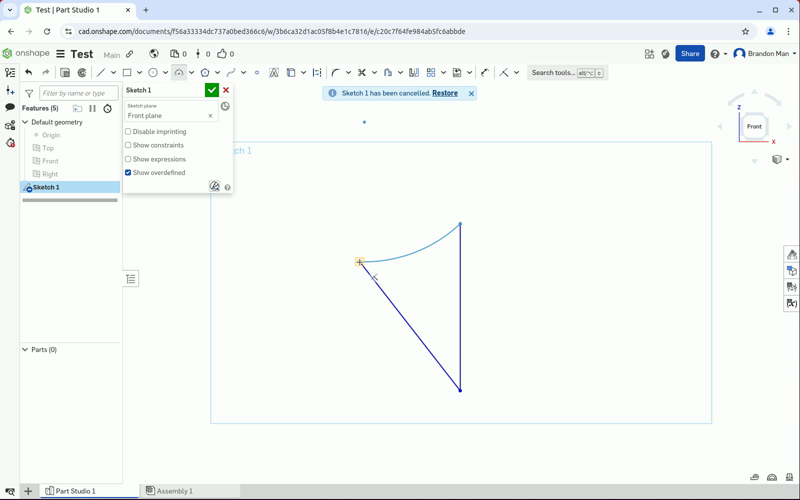
click(359, 261)
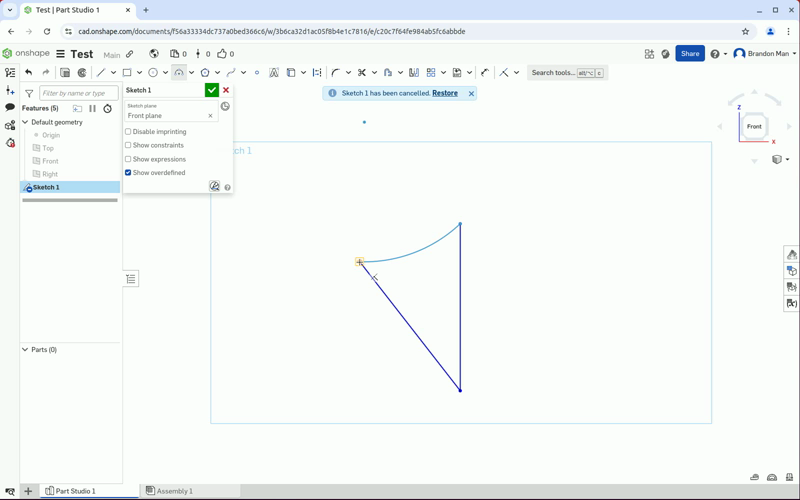
key_down(shift)
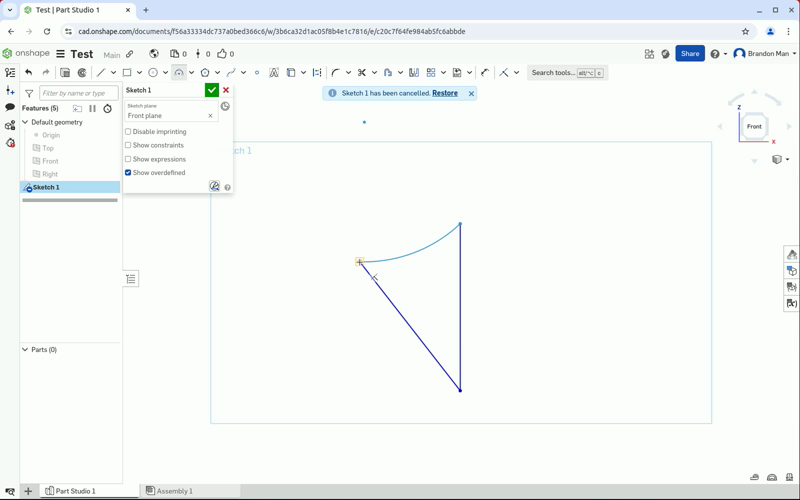
mouse_move(384, 174)
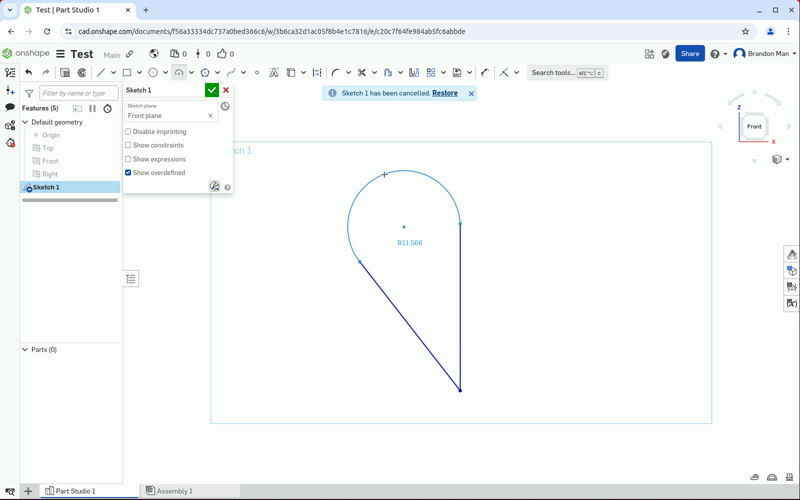
click(384, 174)
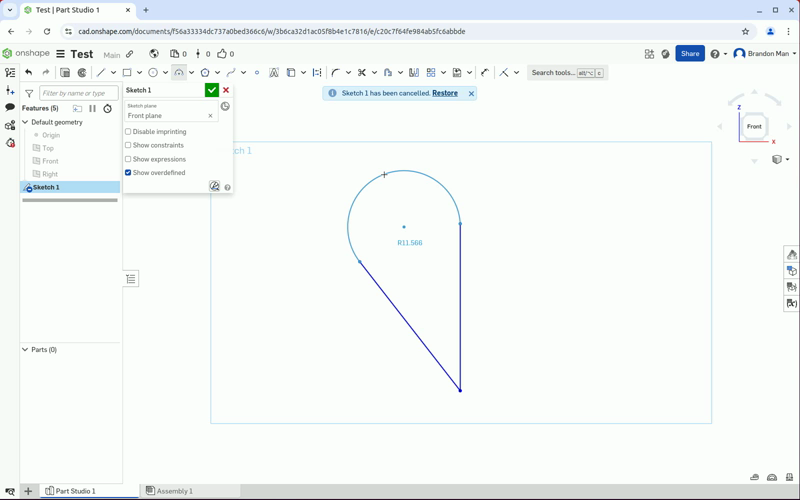
key_up(shift)
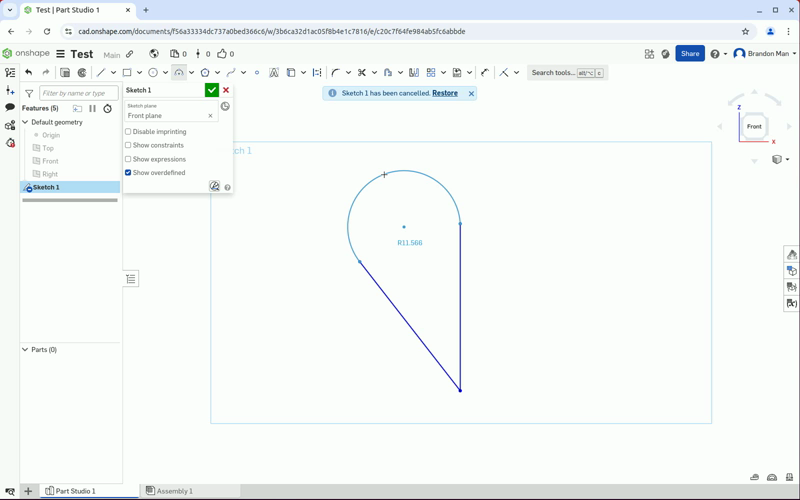
key(esc)
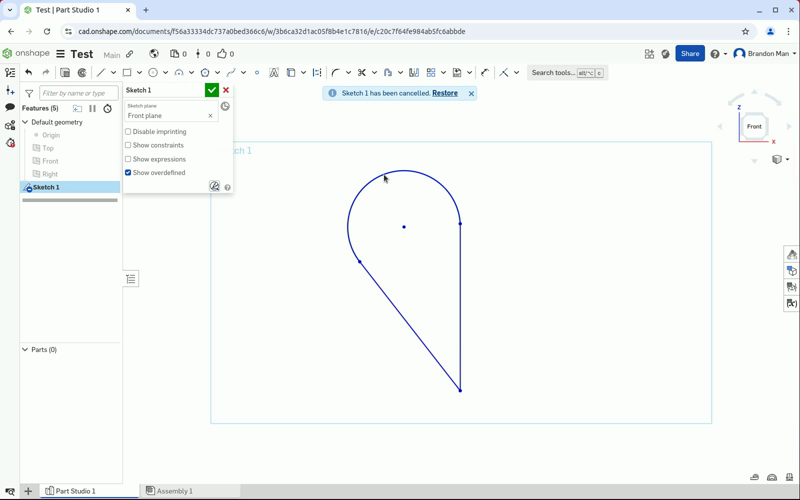
mouse_move(415, 254)
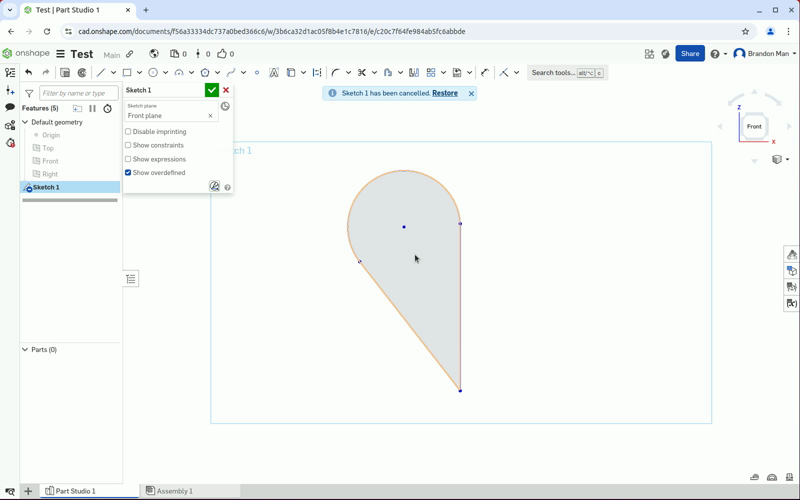
click(415, 254)
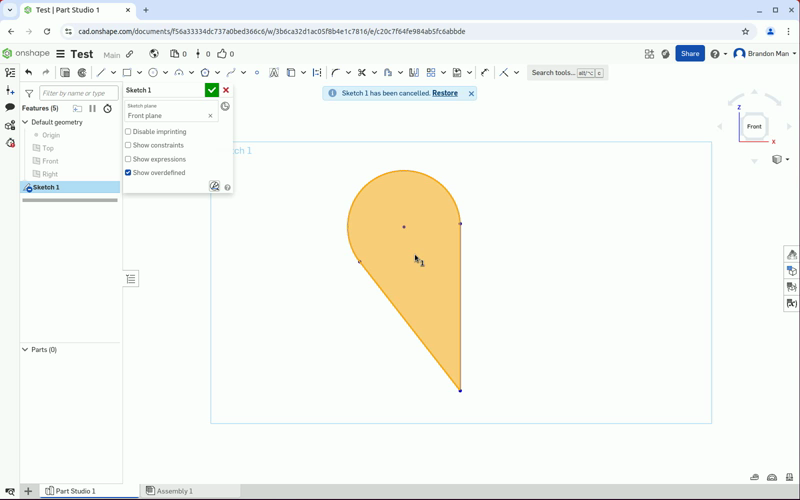
mouse_move(73, 352)
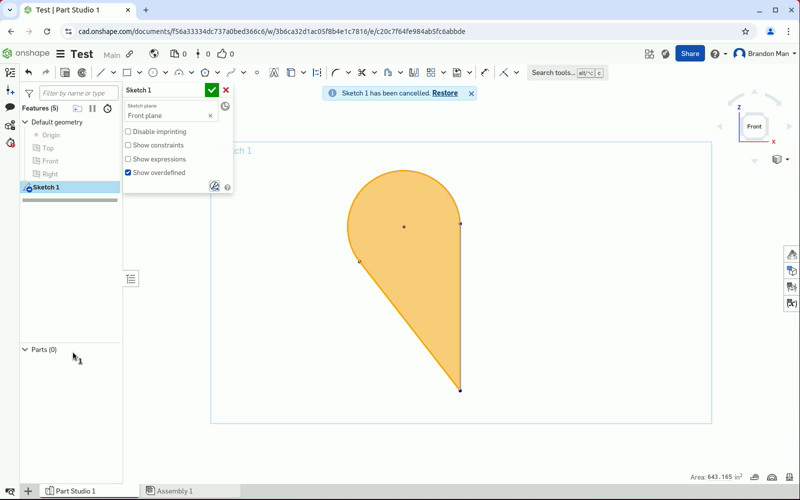
key(shift+y)
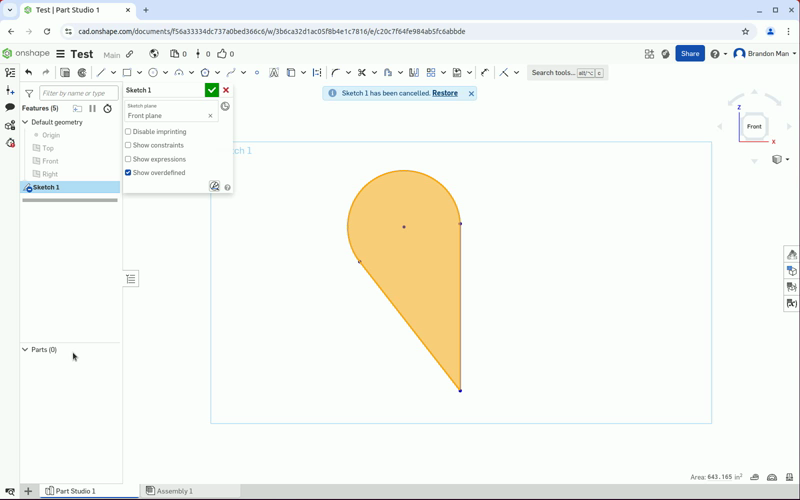
key(shift+e)
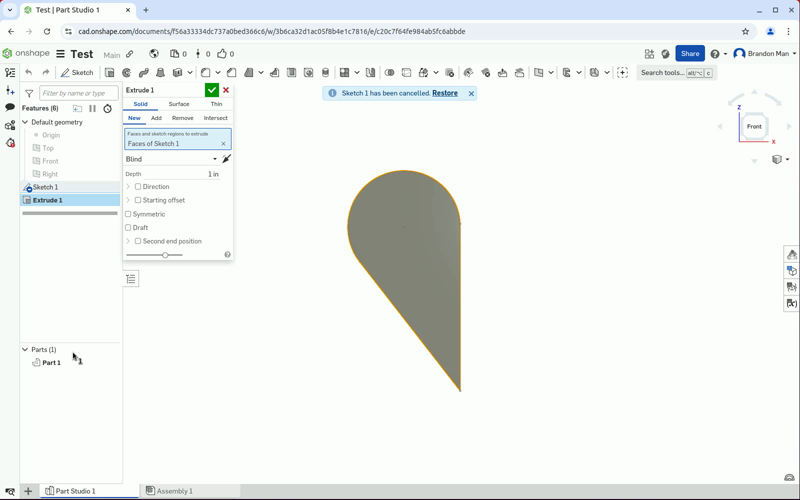
mouse_move(143, 106)
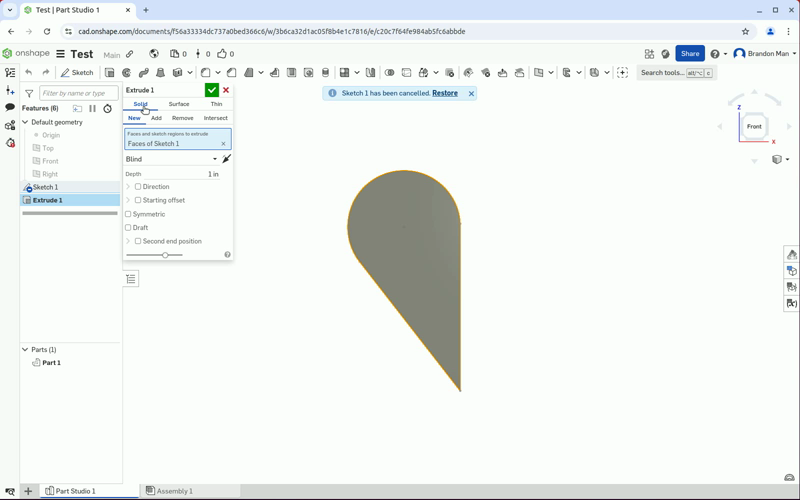
click(143, 106)
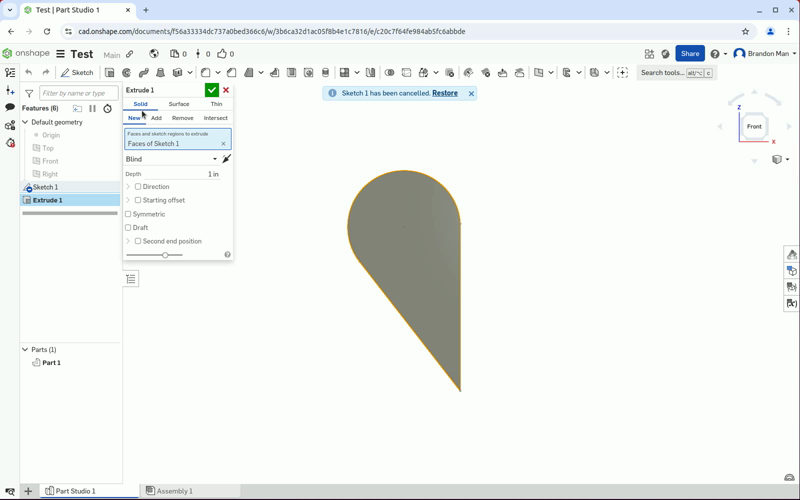
mouse_move(137, 120)
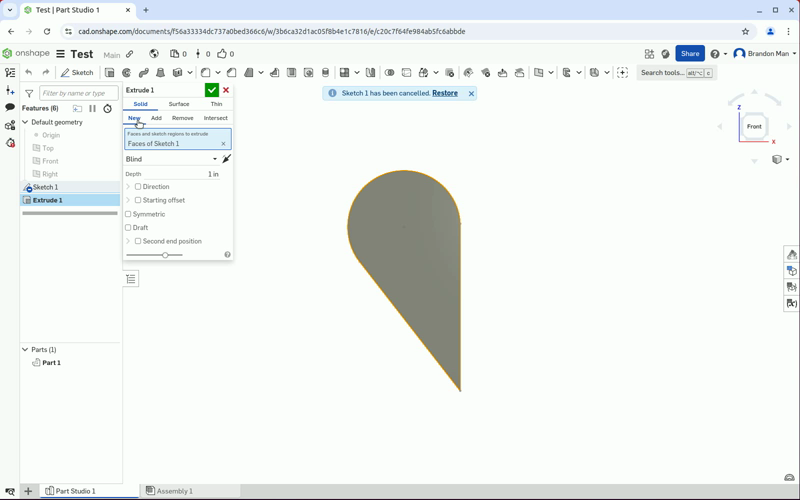
click(137, 120)
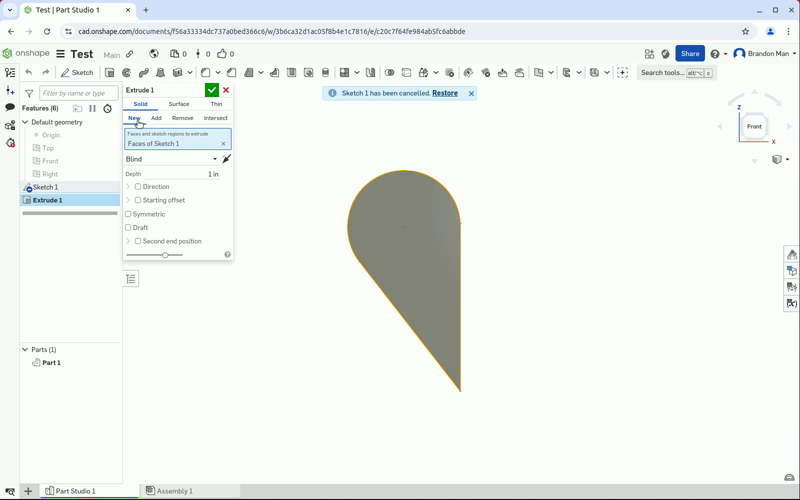
key(tab, 4)
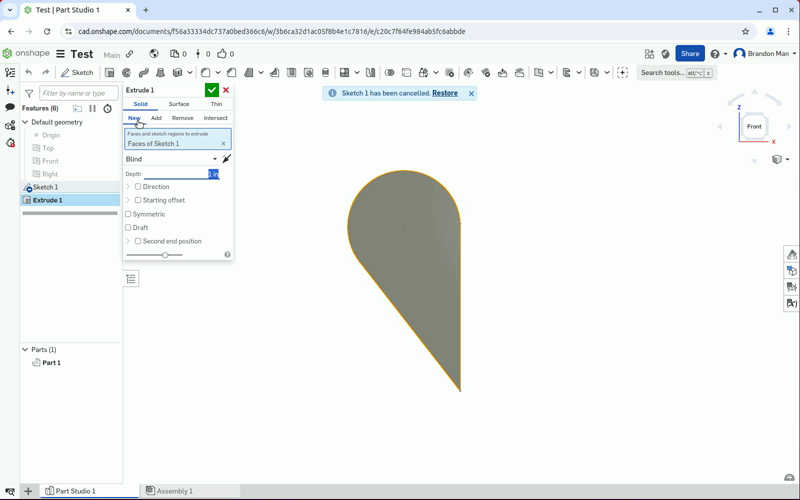
text(15.887)
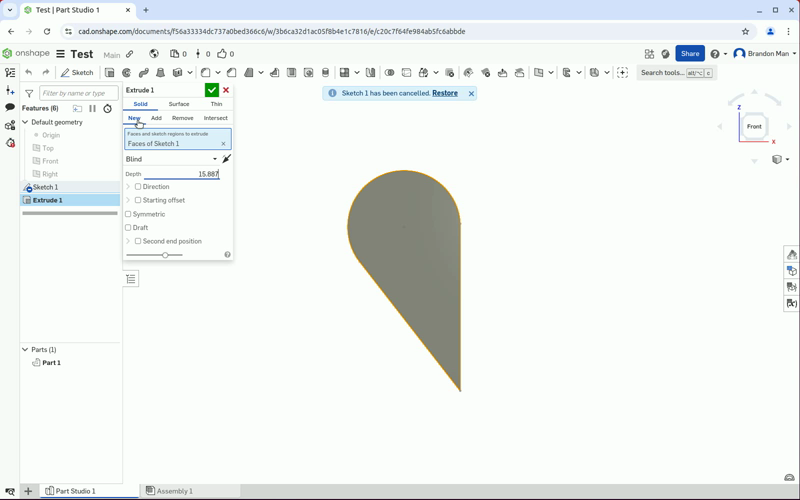
key(enter)
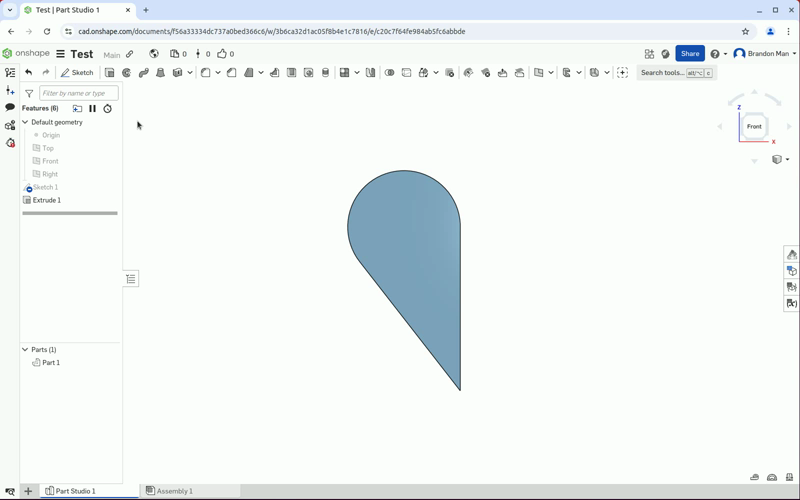
key(shift+h)
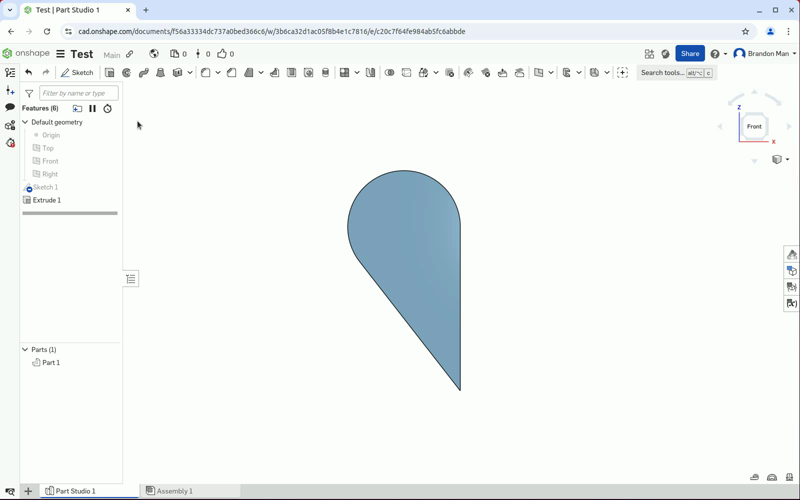
key(shift+h)
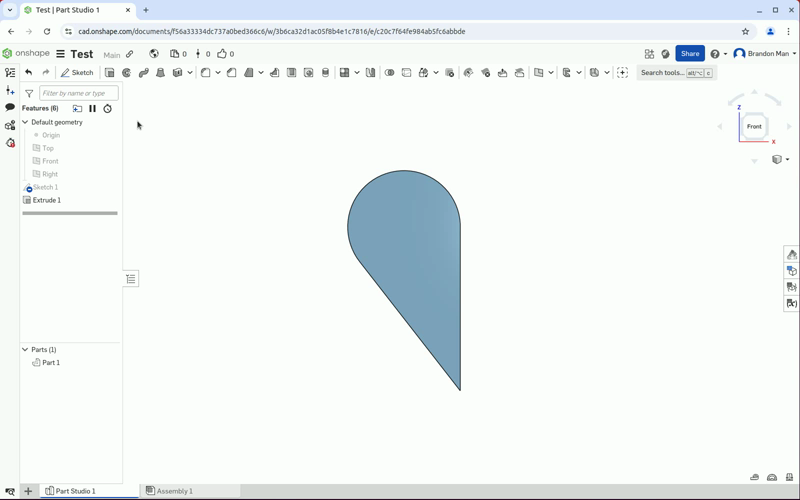
mouse_move(73, 189)
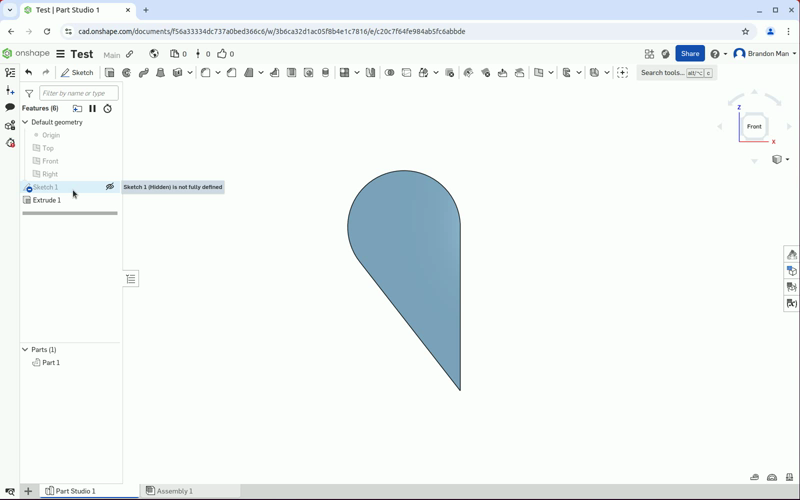
click(73, 189)
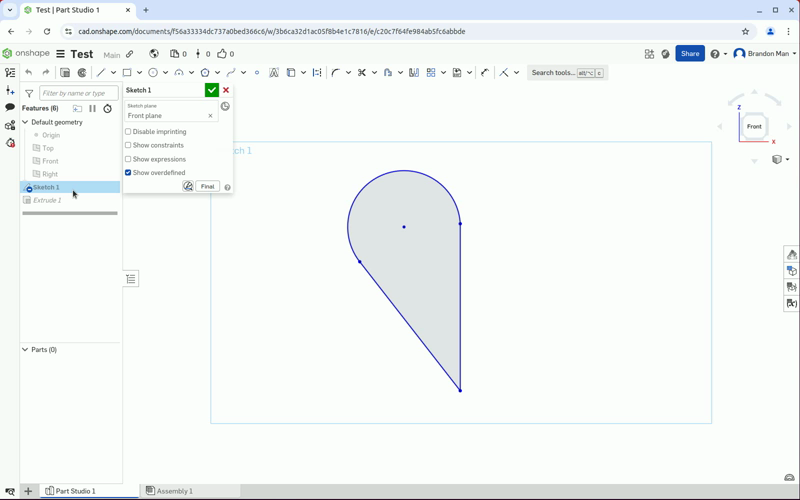
mouse_move(229, 92)
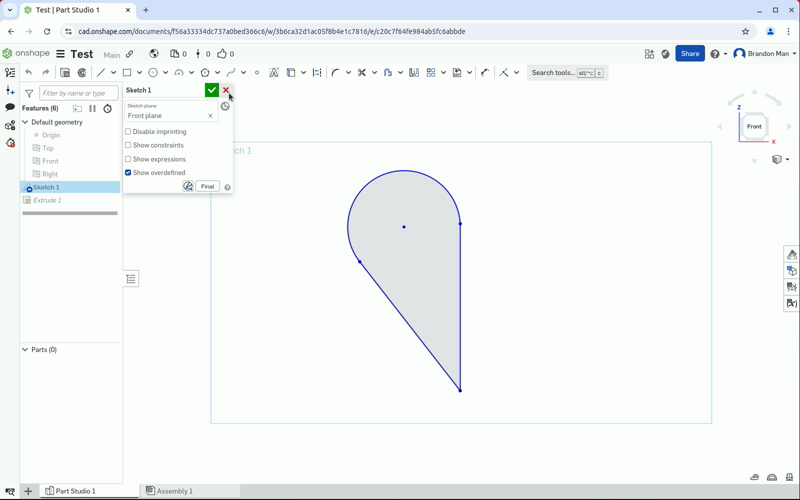
click(229, 92)
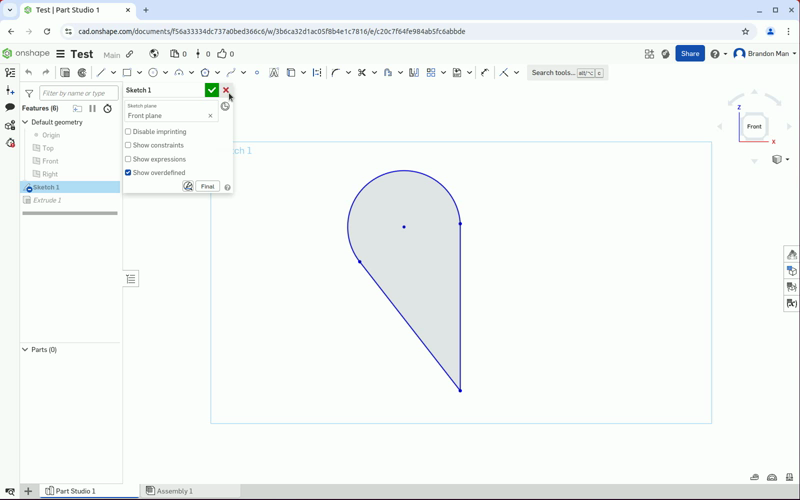
key(shift+s)
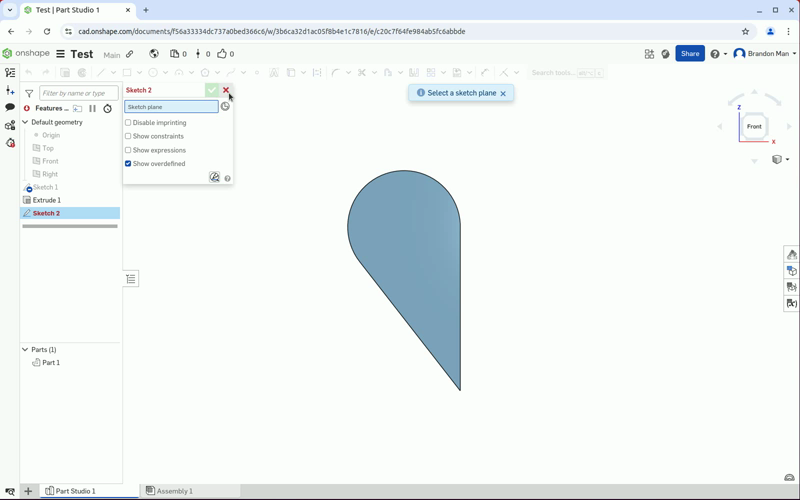
mouse_move(73, 163)
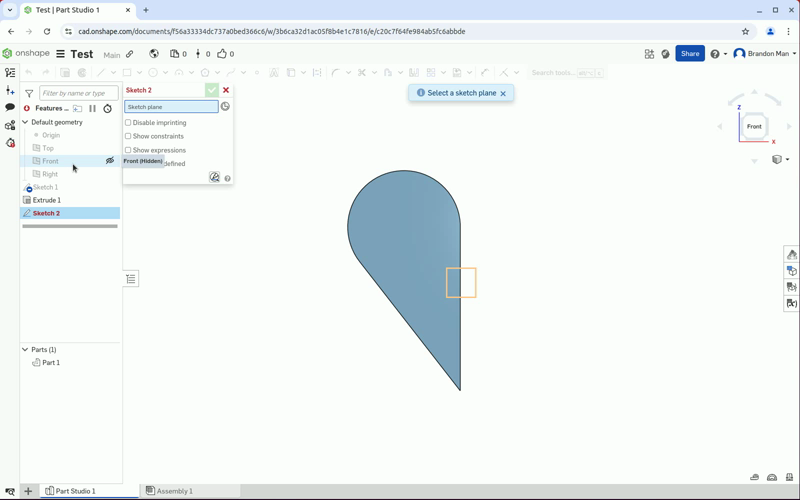
click(73, 163)
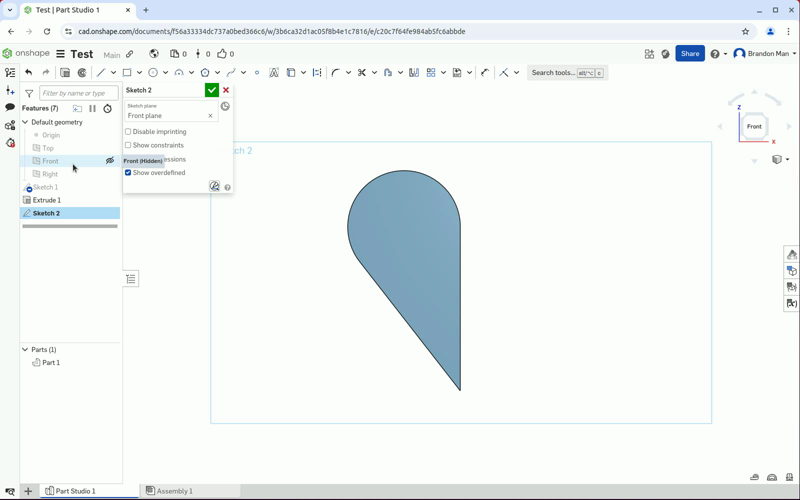
mouse_move(73, 352)
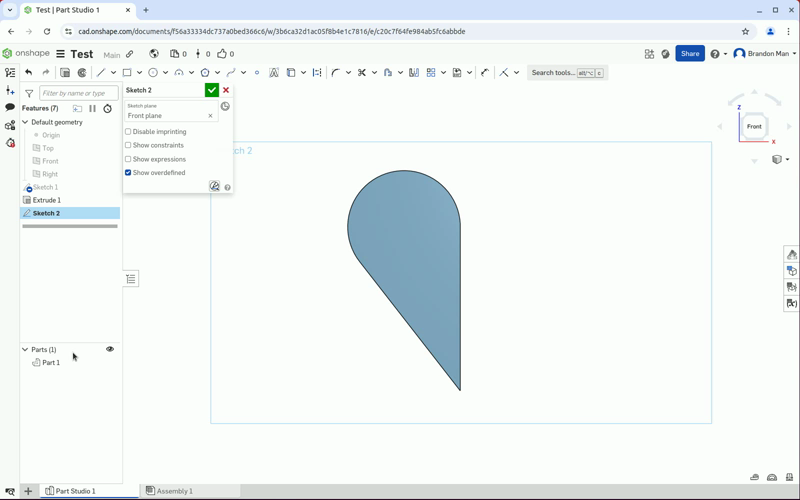
key(y)
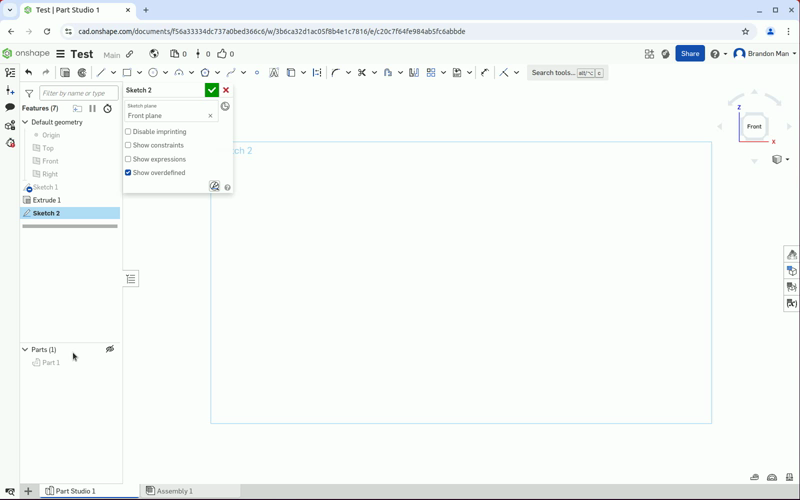
key(l)
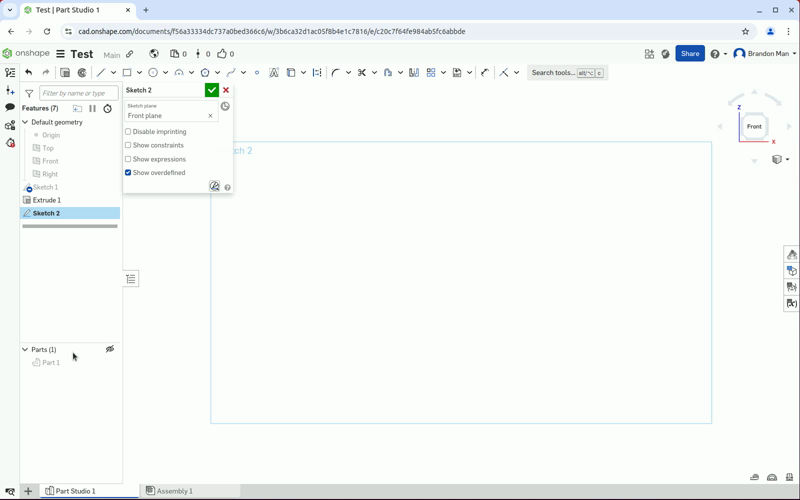
key_down(shift)
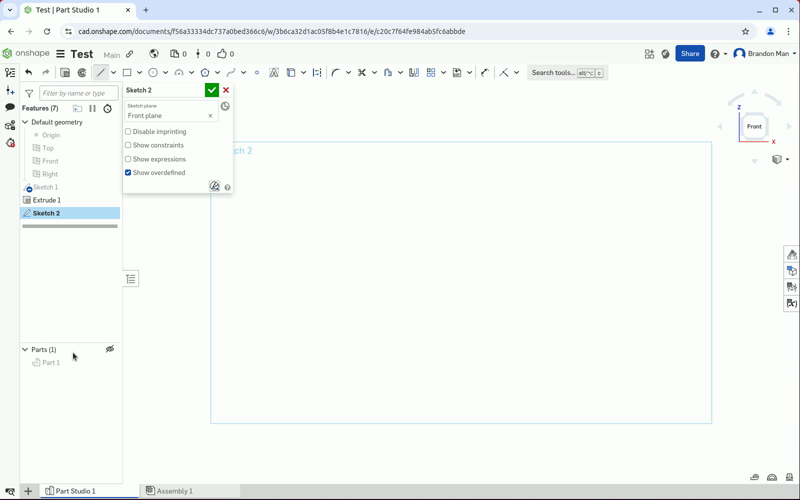
mouse_move(460, 390)
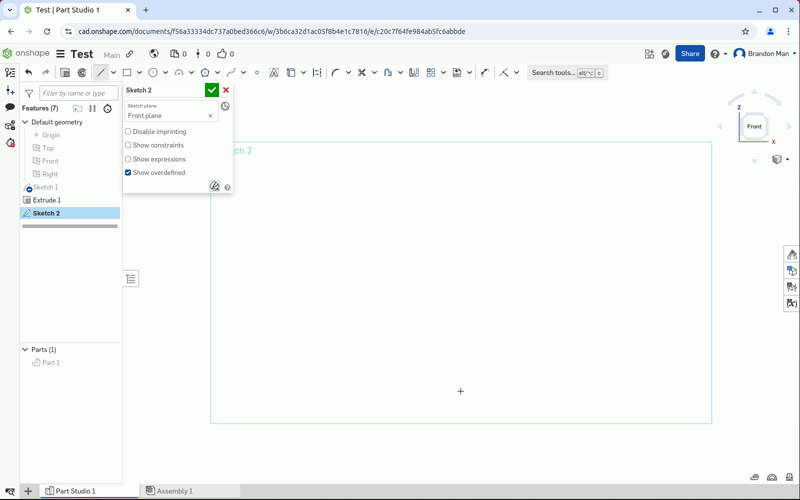
click(460, 390)
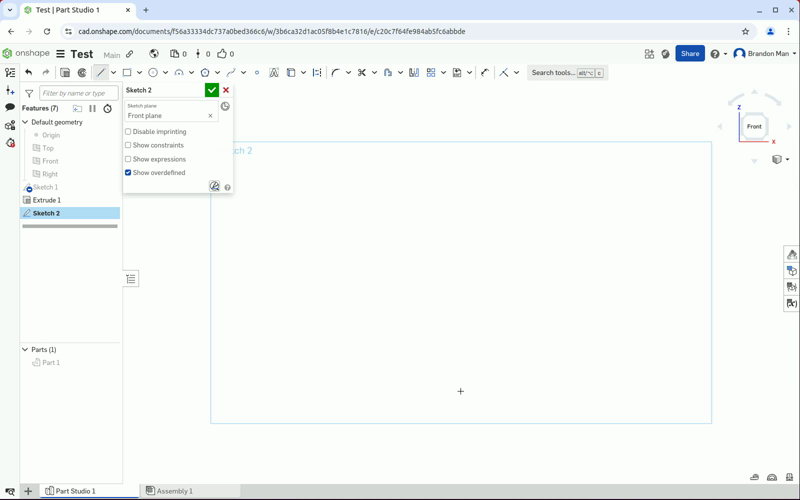
key_up(shift)
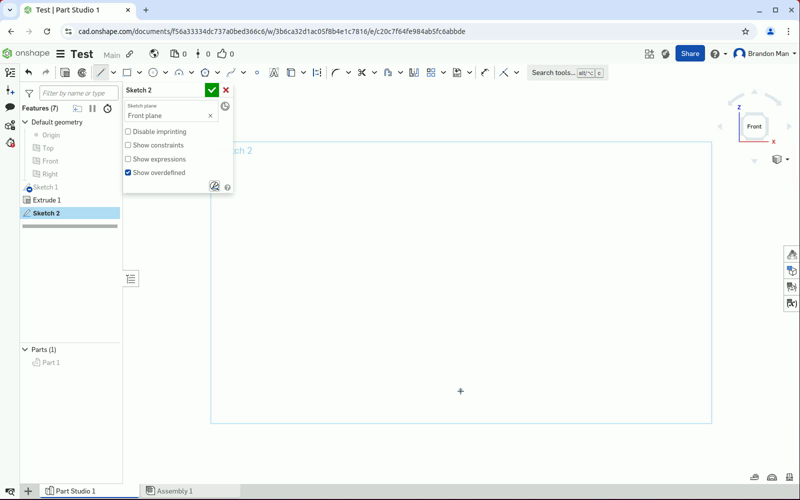
key_down(shift)
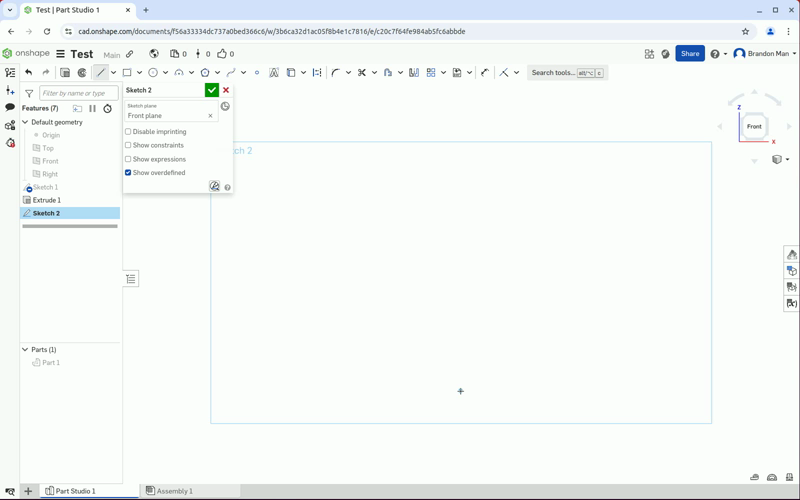
mouse_move(560, 261)
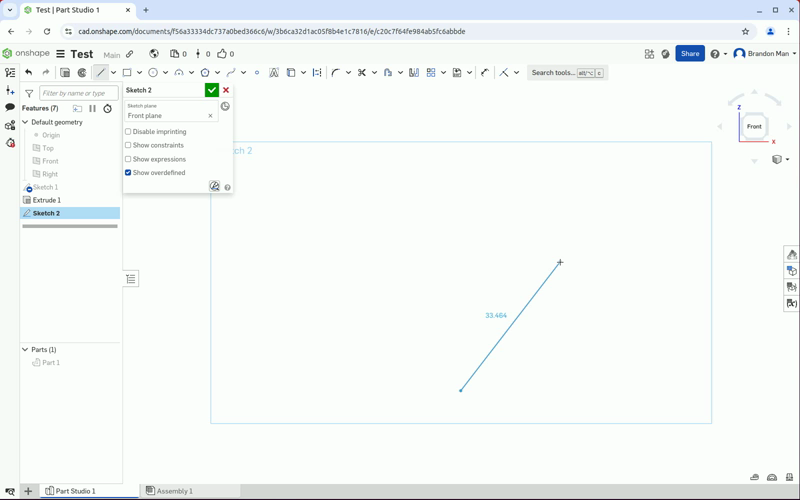
click(560, 261)
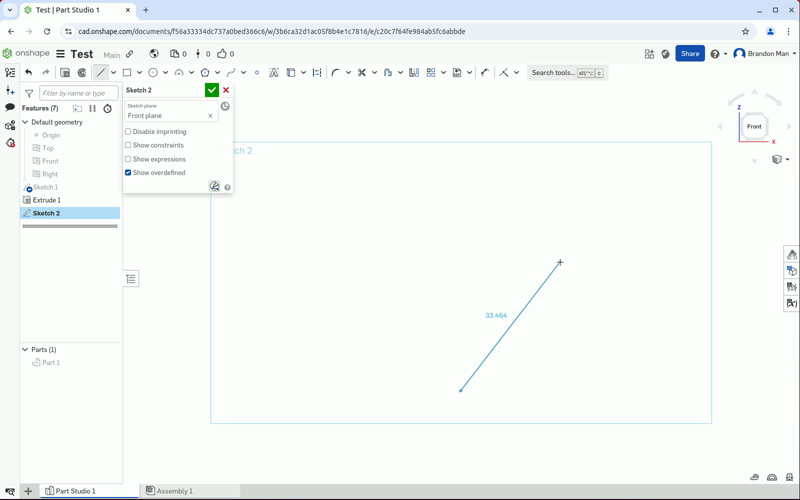
key_up(shift)
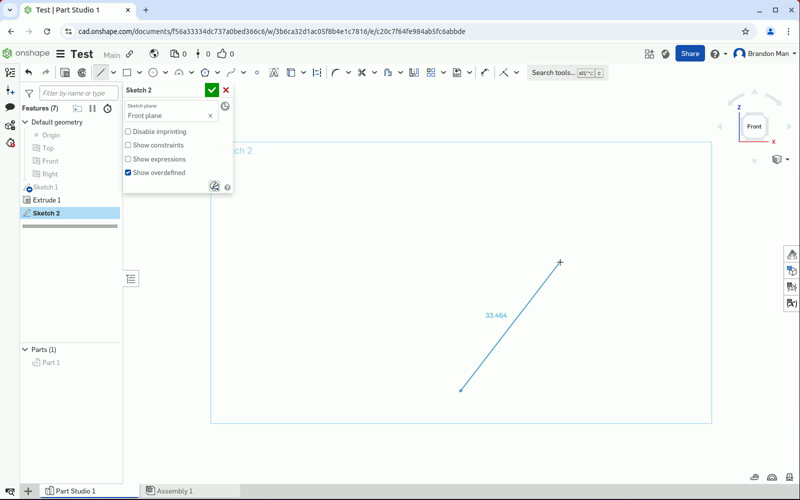
key(esc)
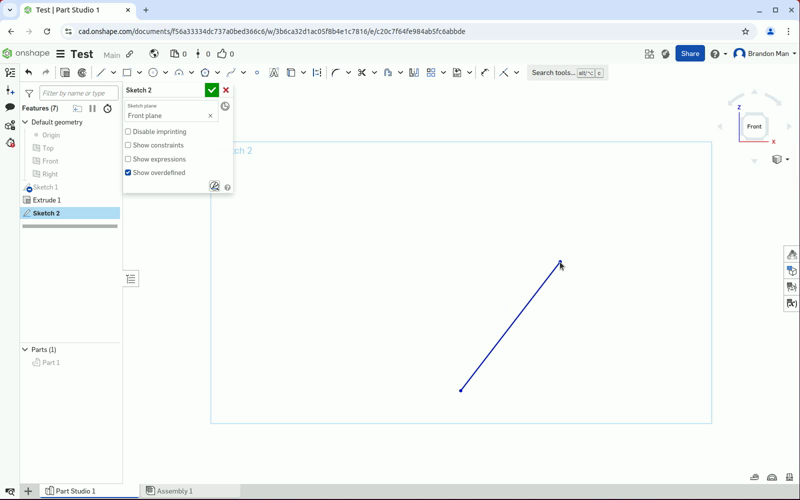
key(a)
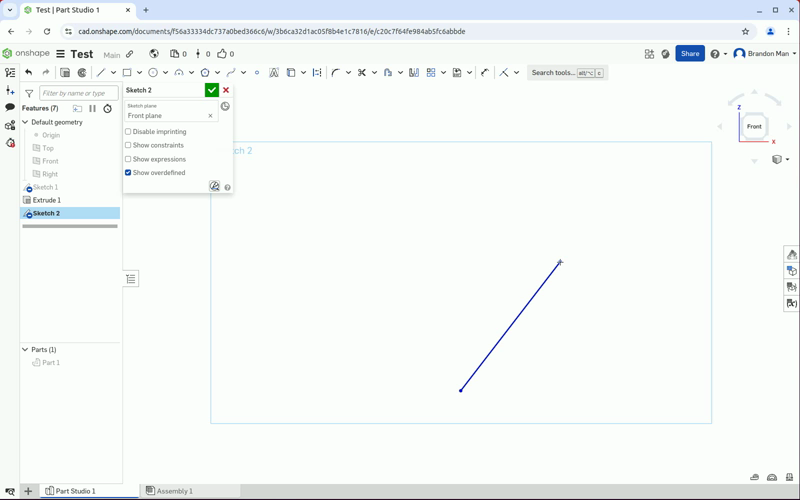
mouse_move(560, 261)
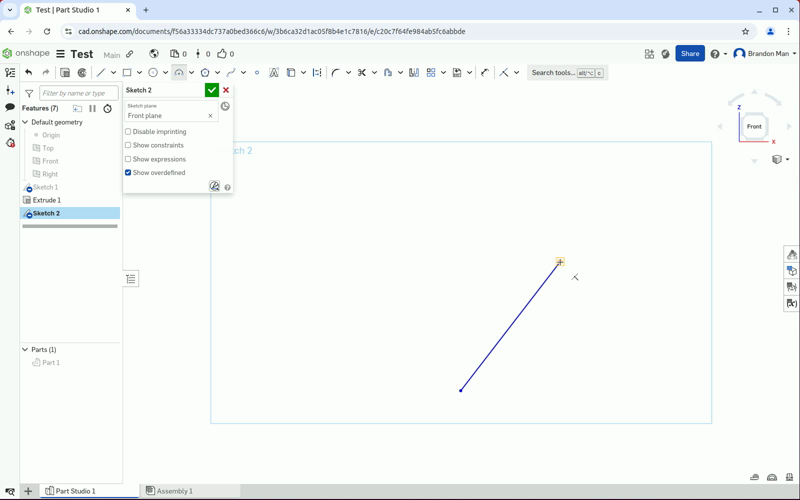
click(560, 261)
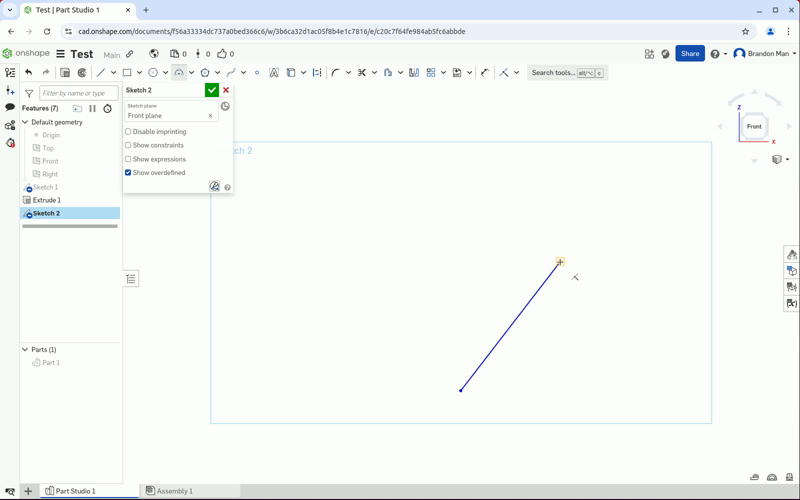
key_down(shift)
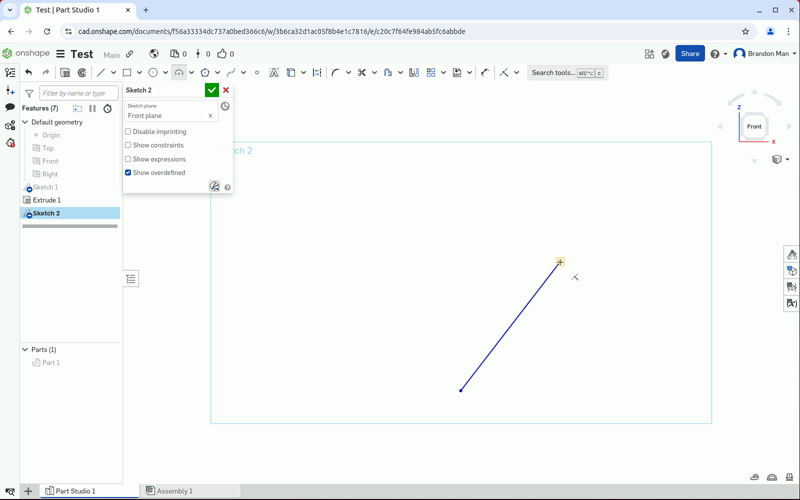
mouse_move(460, 224)
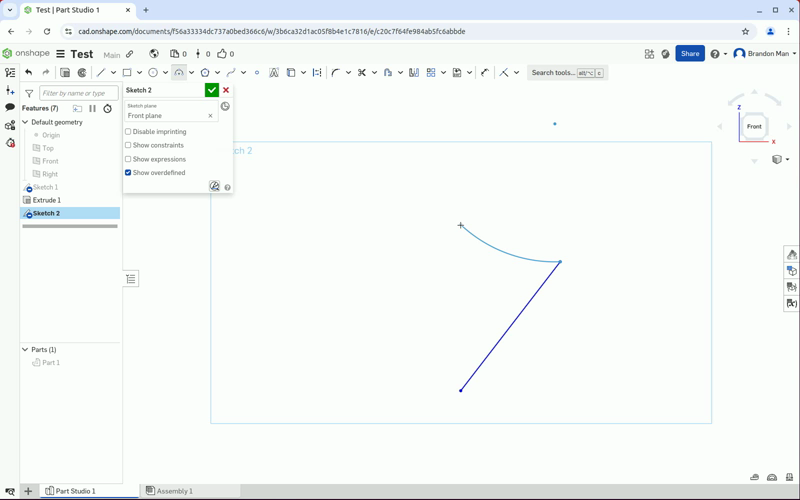
click(460, 224)
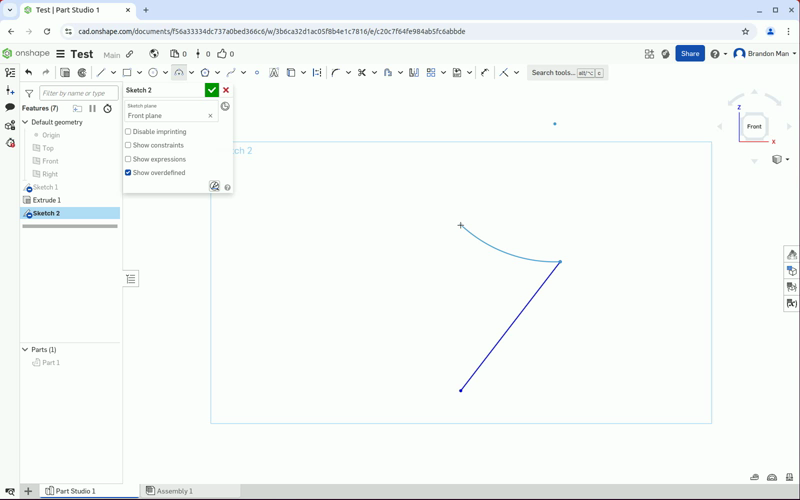
mouse_move(535, 175)
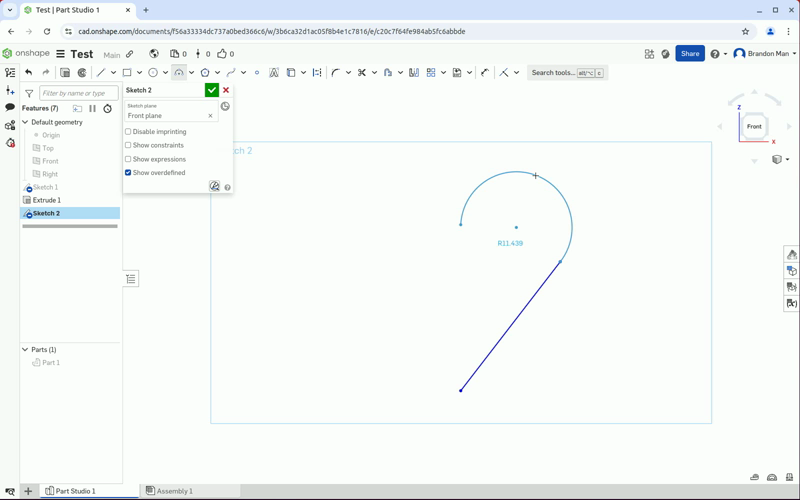
click(535, 175)
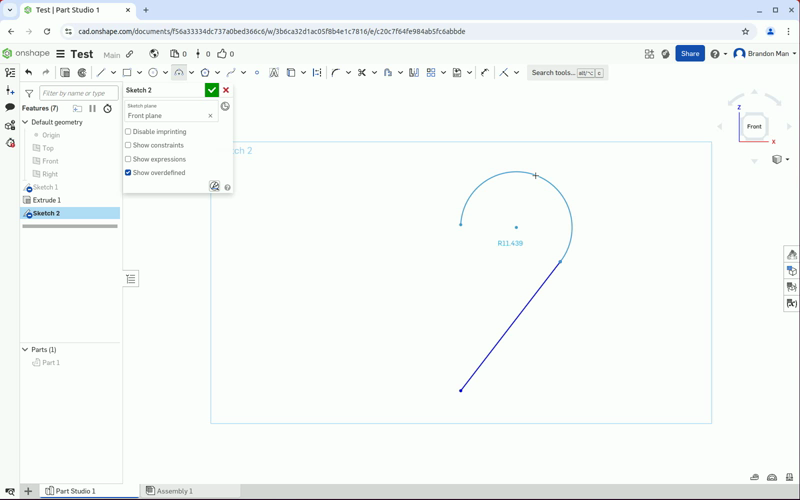
key_up(shift)
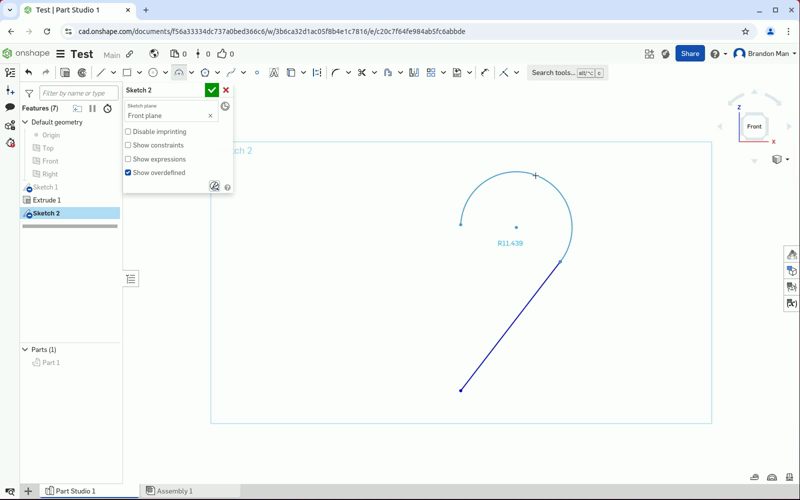
key(esc)
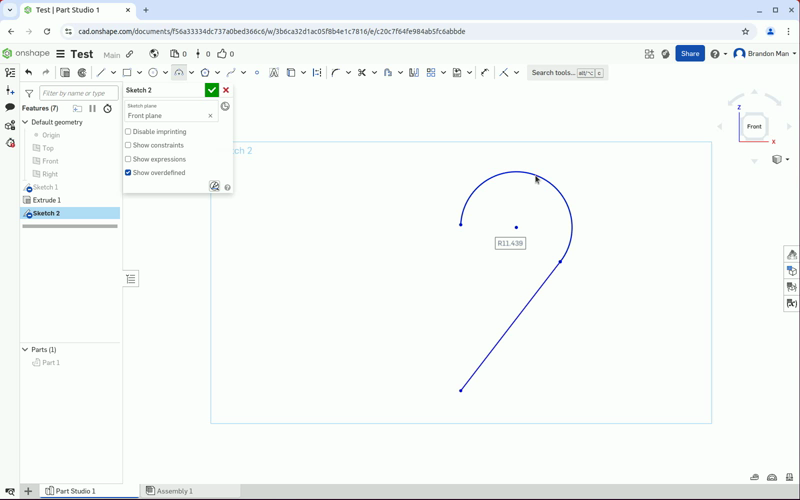
key(l)
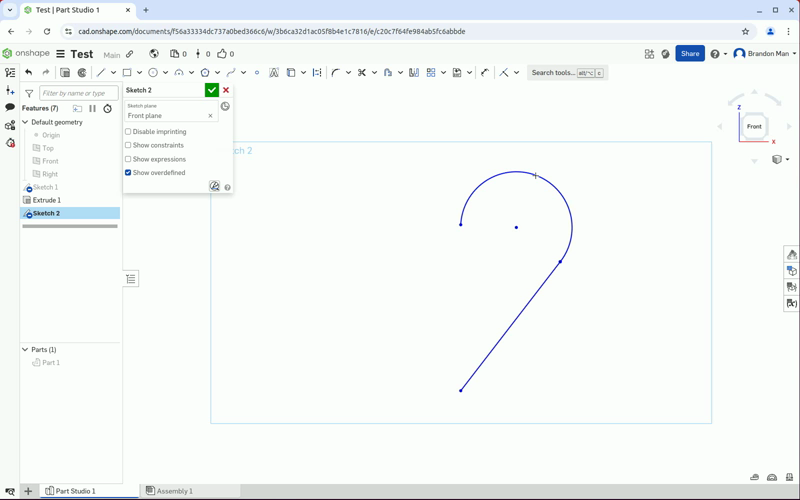
mouse_move(460, 224)
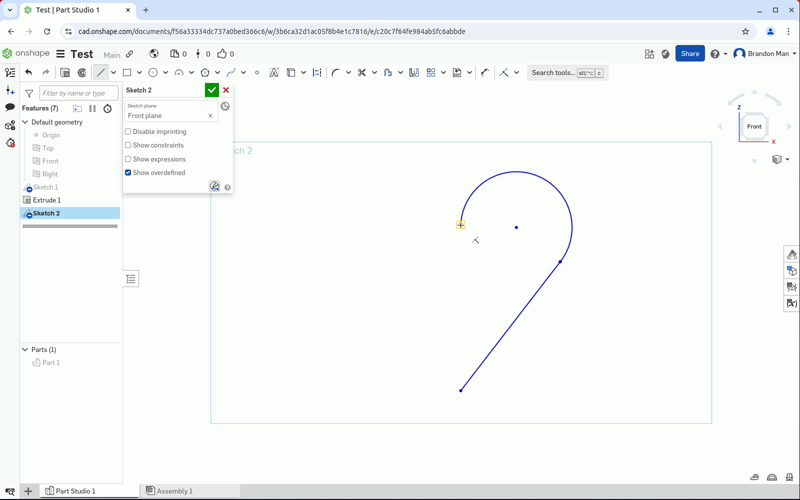
click(460, 224)
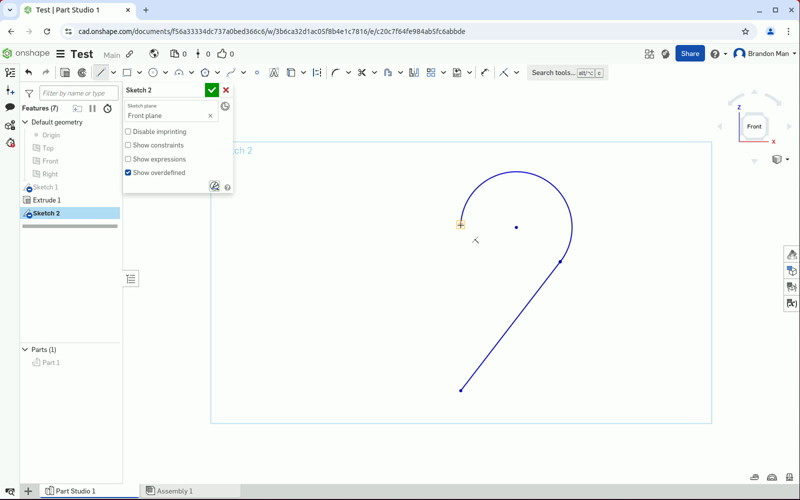
key_down(shift)
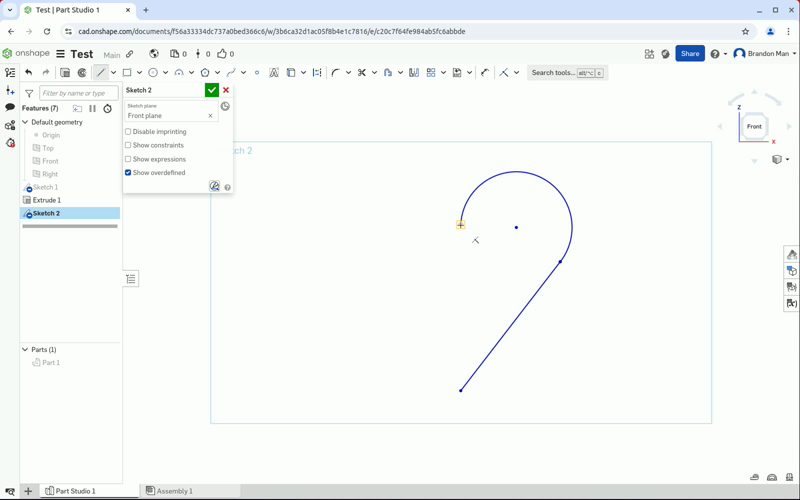
mouse_move(460, 390)
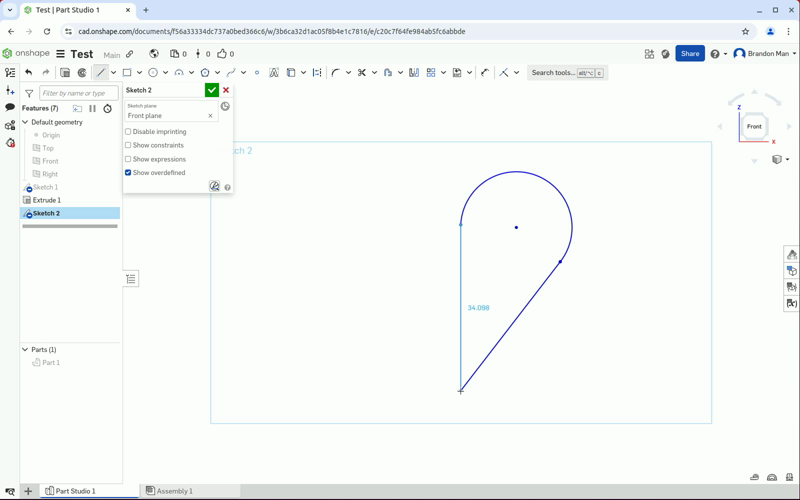
key_up(shift)
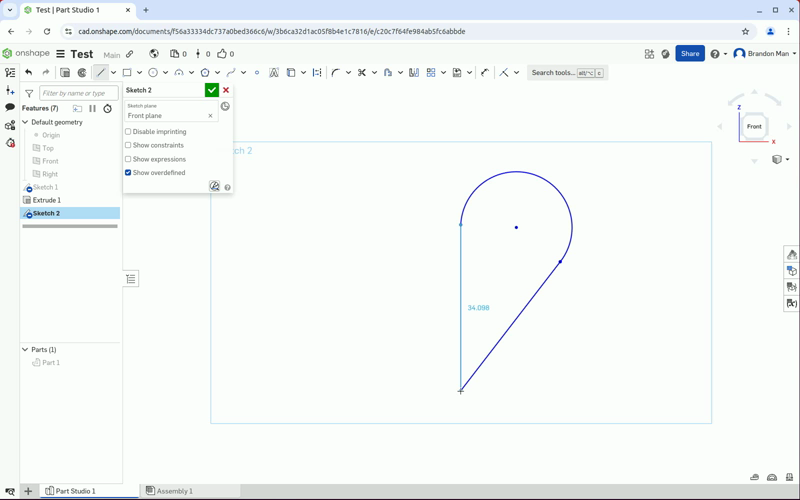
click(460, 390)
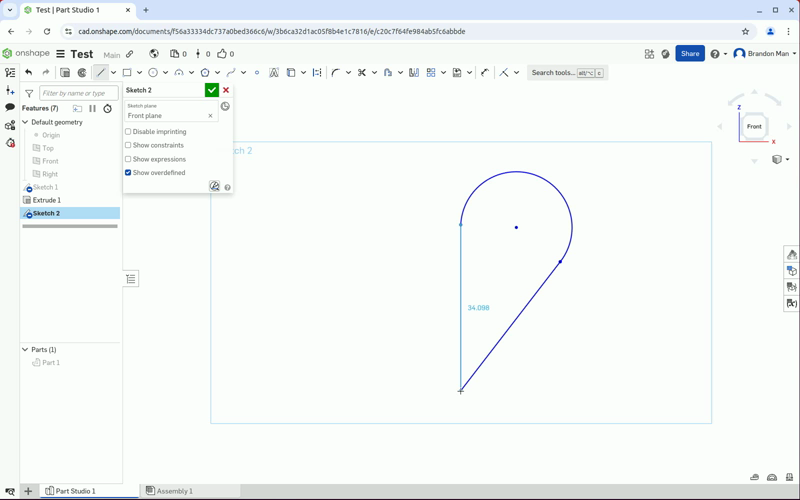
key(esc)
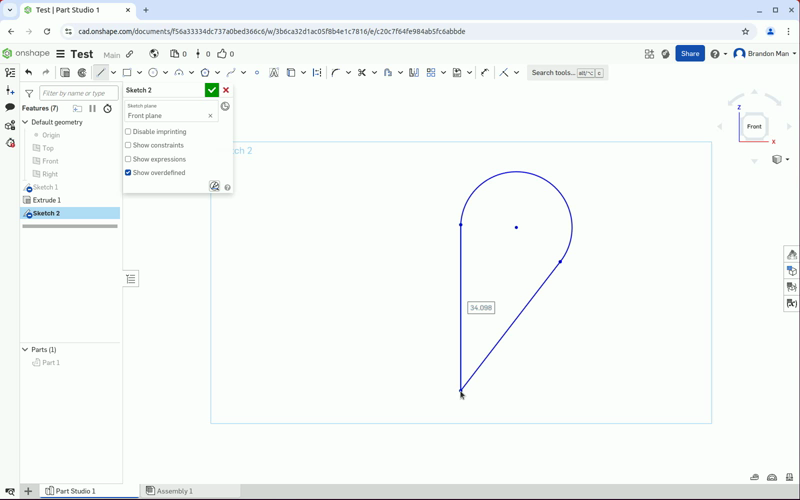
mouse_move(525, 222)
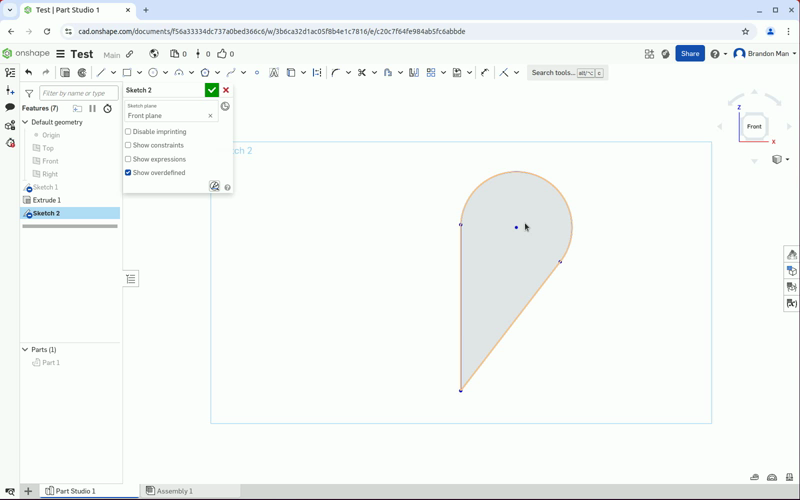
click(525, 222)
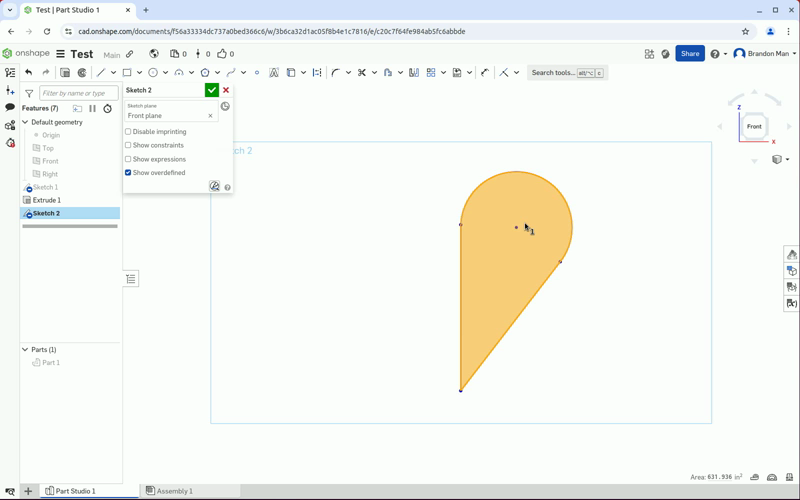
mouse_move(73, 352)
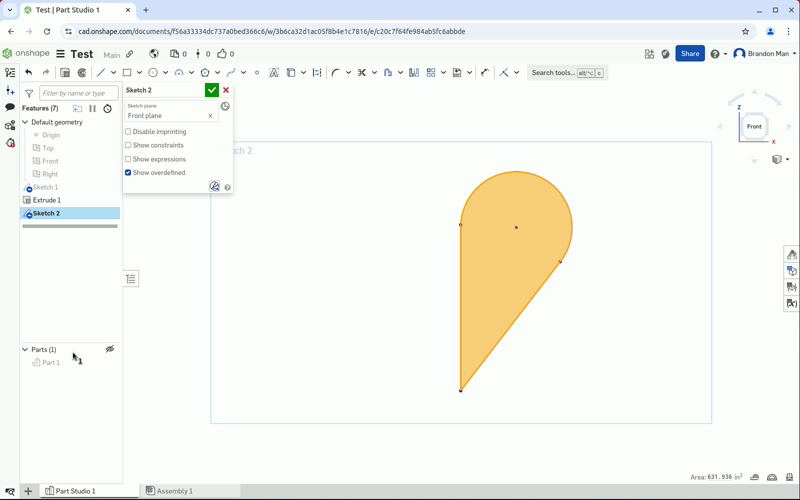
key(shift+y)
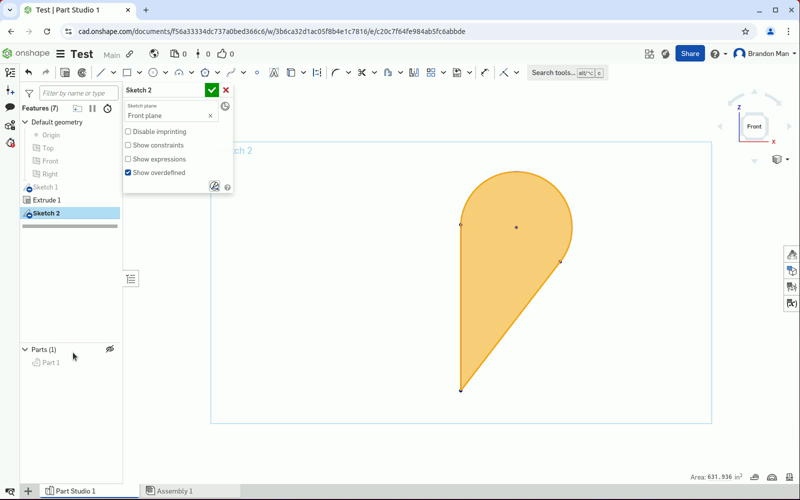
key(shift+e)
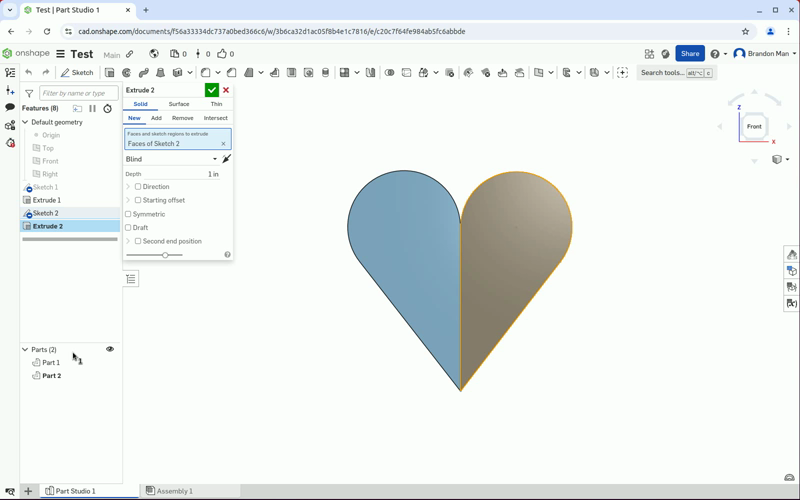
mouse_move(143, 106)
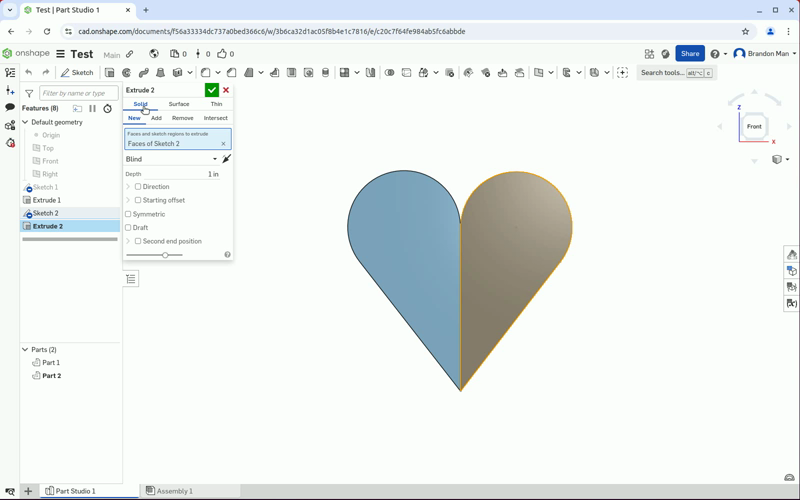
click(143, 106)
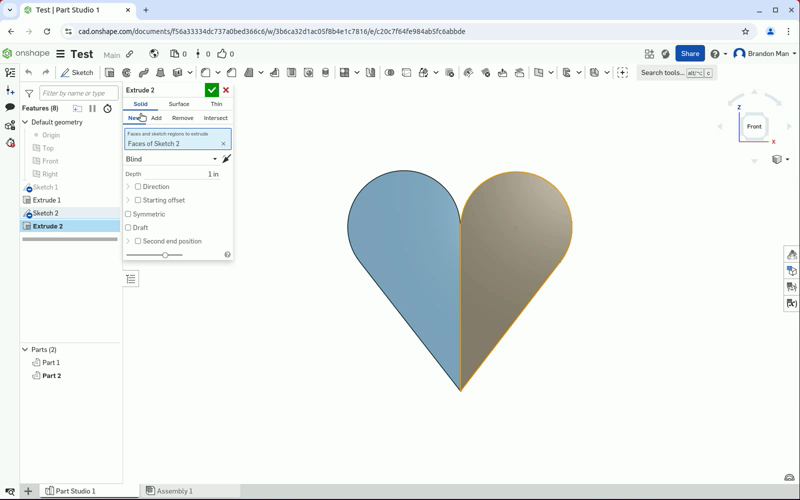
mouse_move(137, 120)
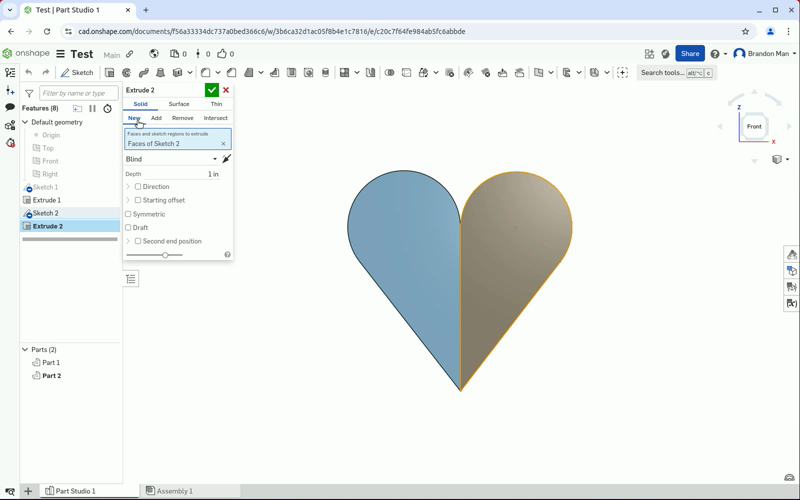
click(137, 120)
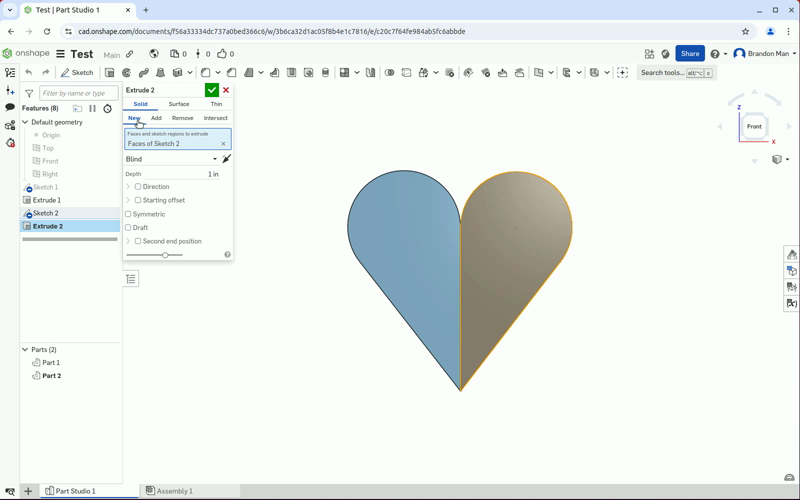
key(tab, 4)
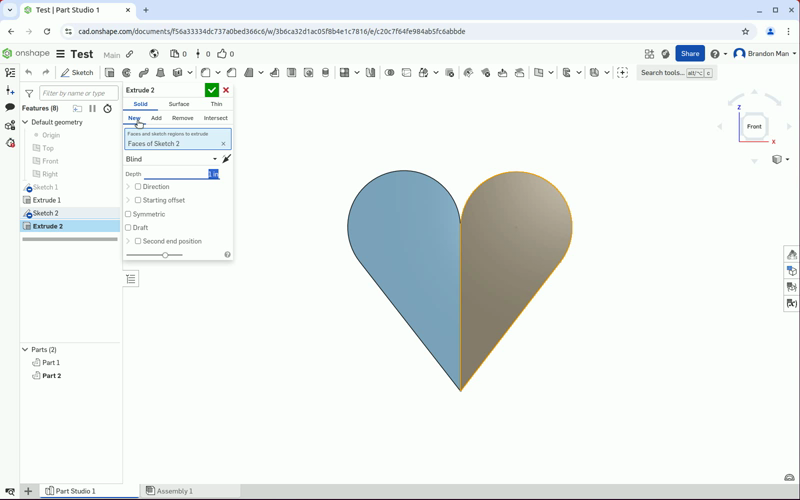
text(15.887)
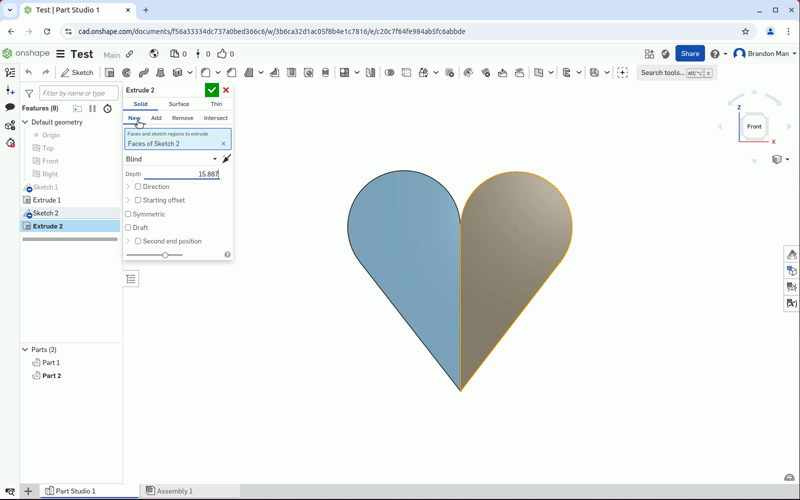
key(enter)
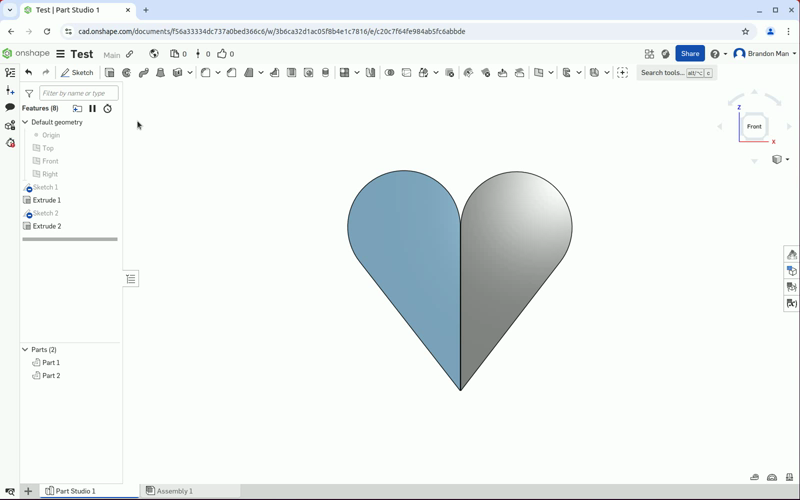
key(shift+h)
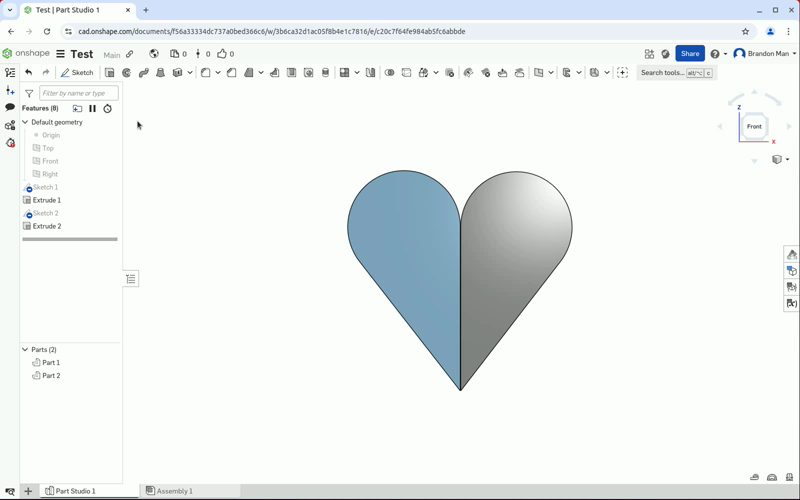
key(shift+h)
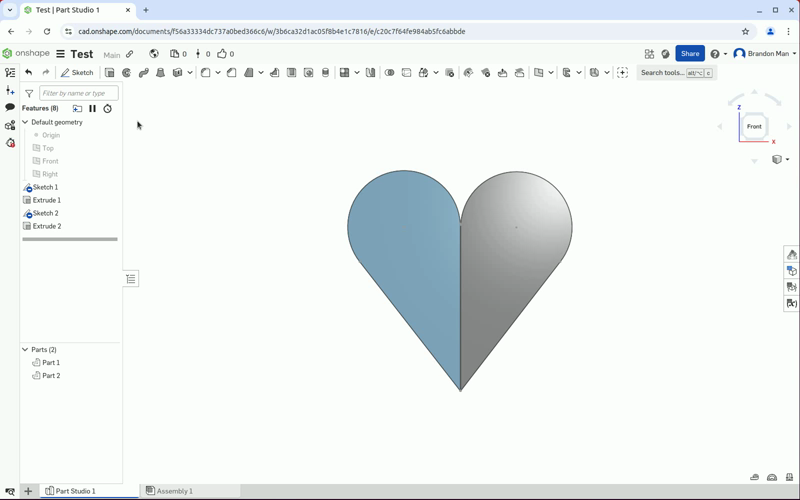
key(shift+7)
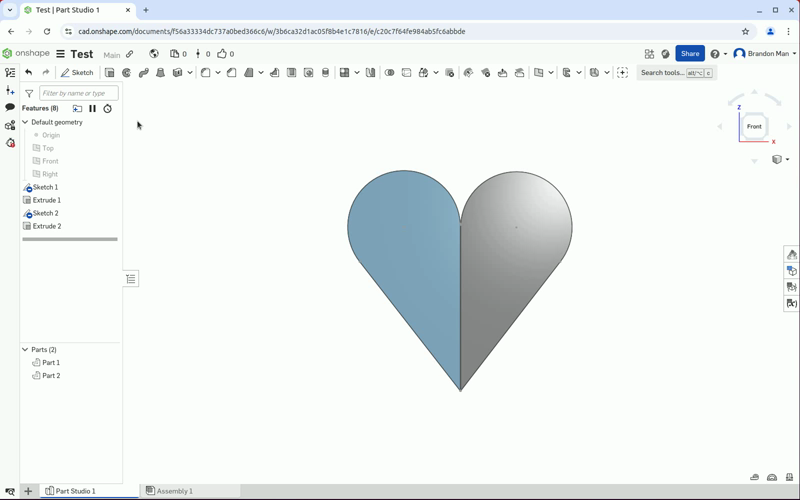
key(left, 2)
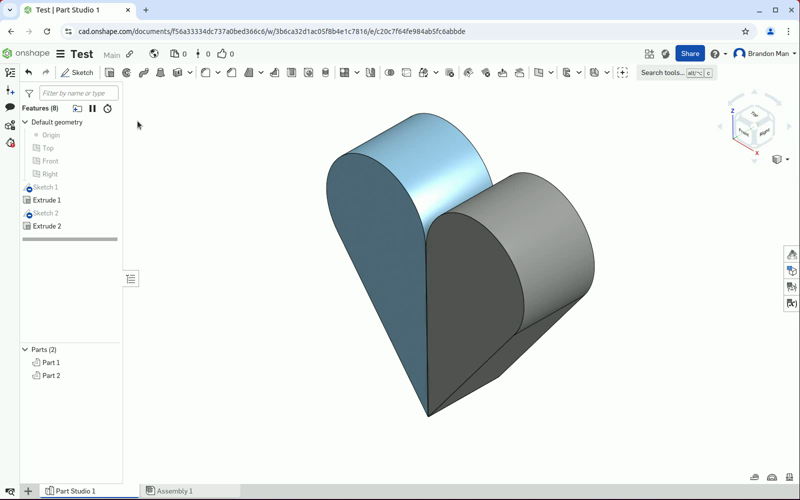
key(down, 2)
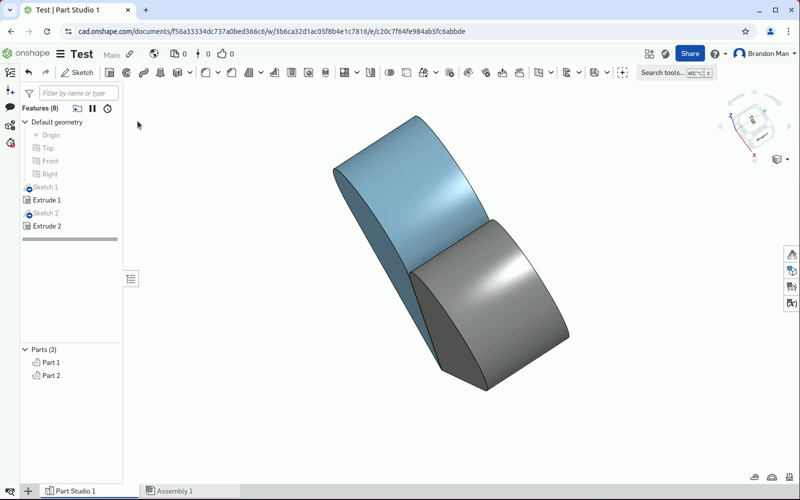
key(up, 2)
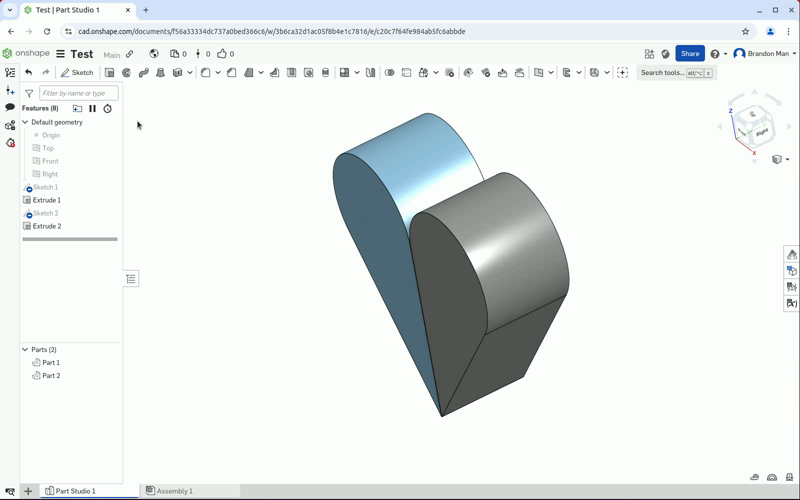
key(right, 2)
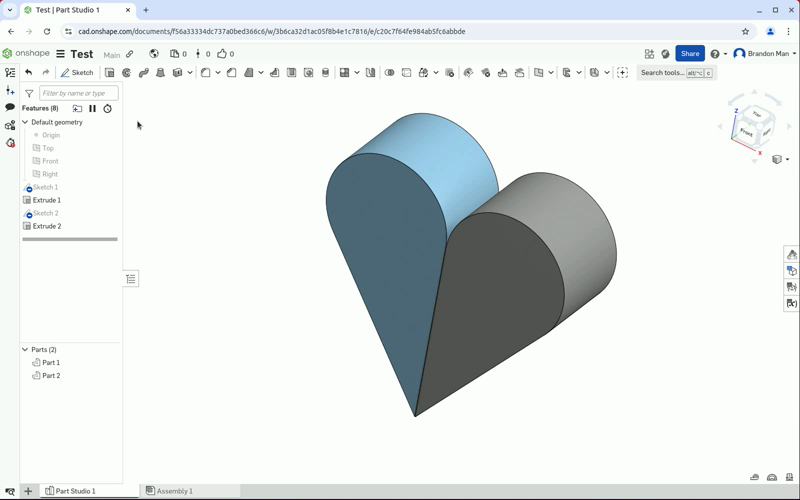
mouse_move(73, 189)
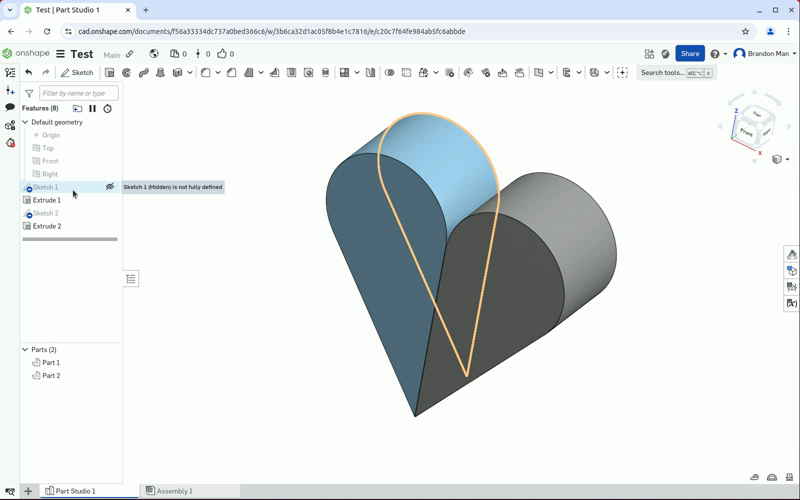
click(73, 189)